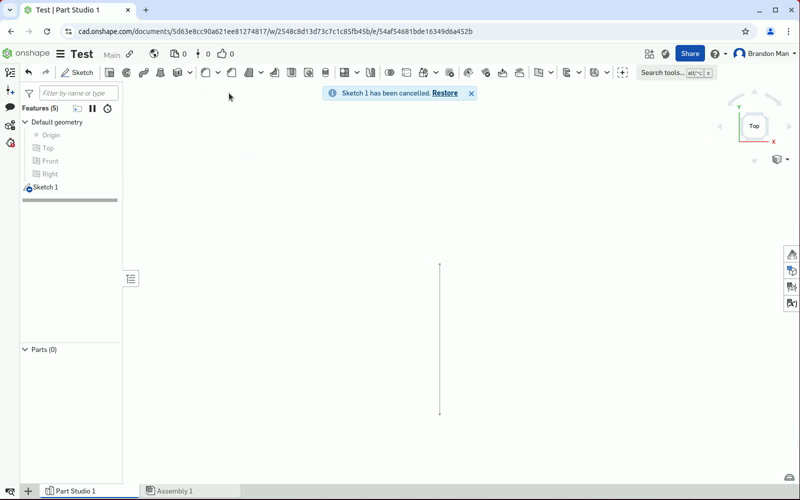
key(shift+h)
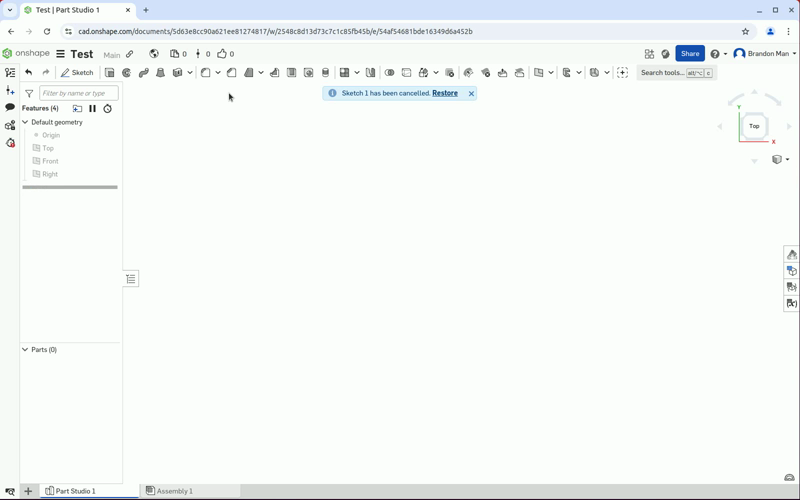
key(shift+s)
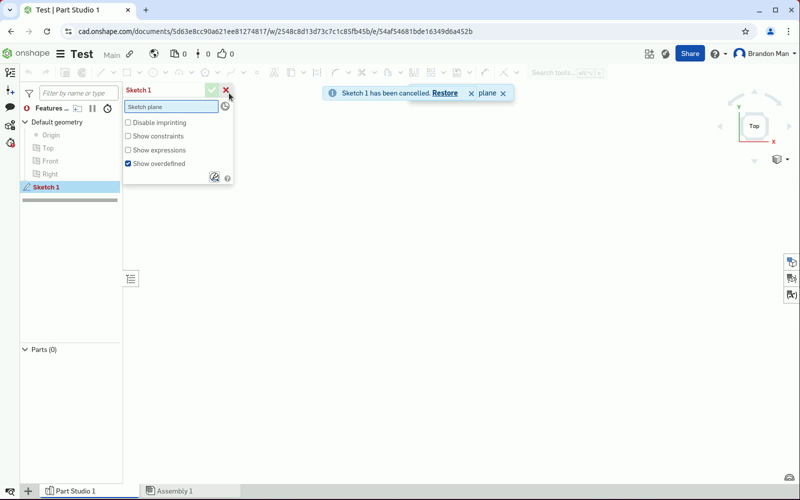
mouse_move(73, 150)
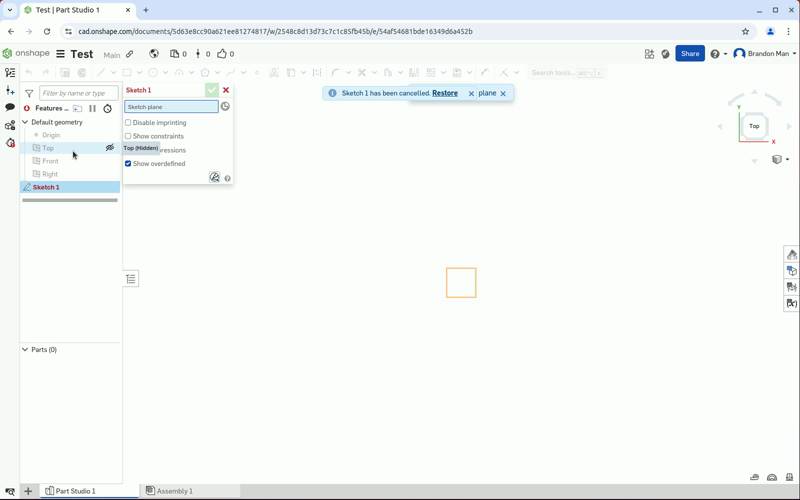
click(73, 150)
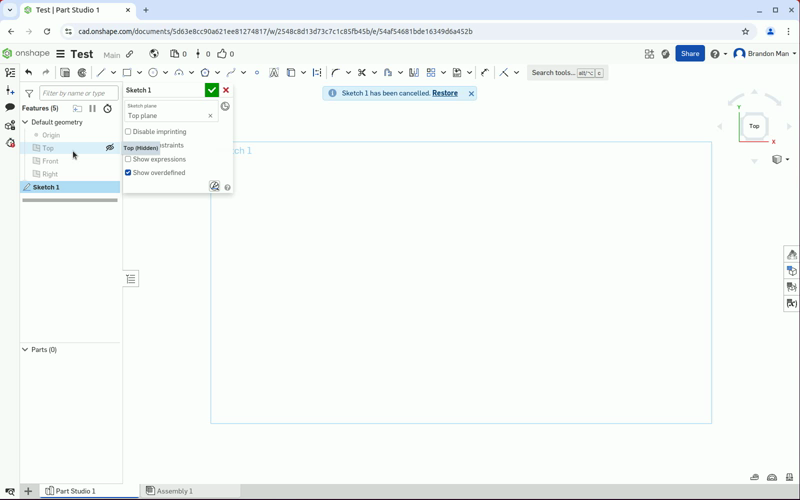
mouse_move(73, 352)
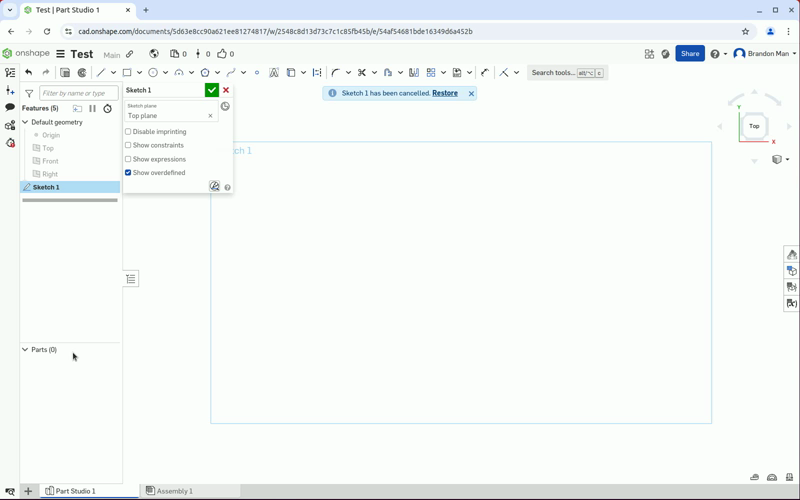
key(y)
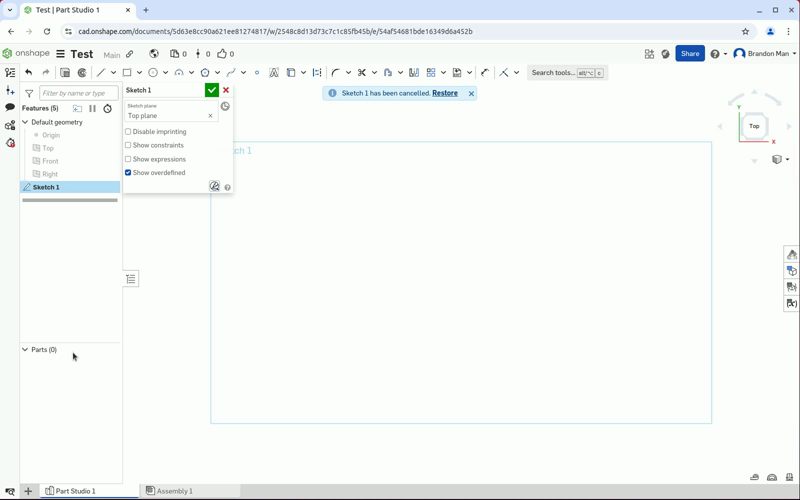
key(l)
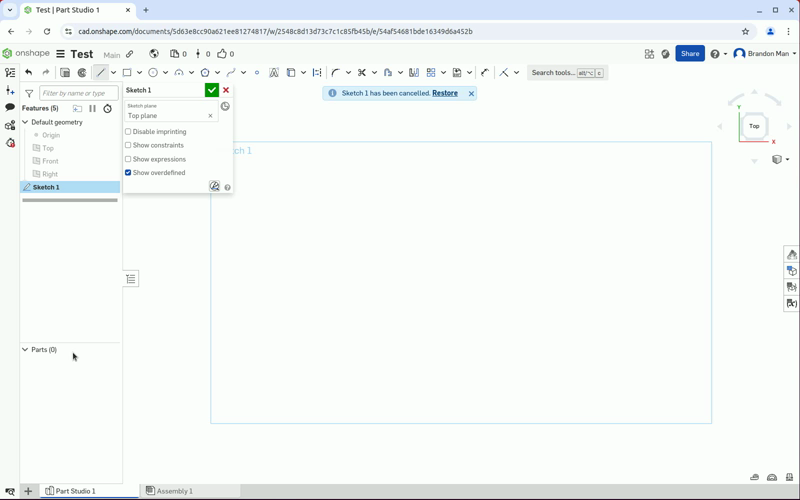
key_down(shift)
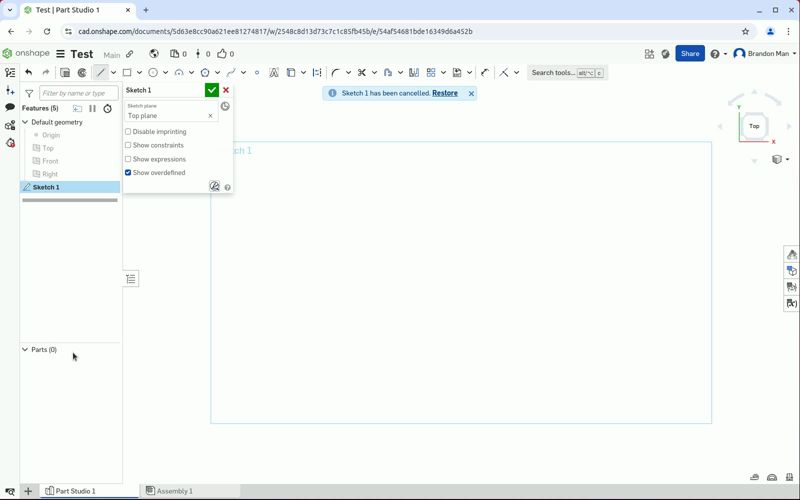
mouse_move(389, 391)
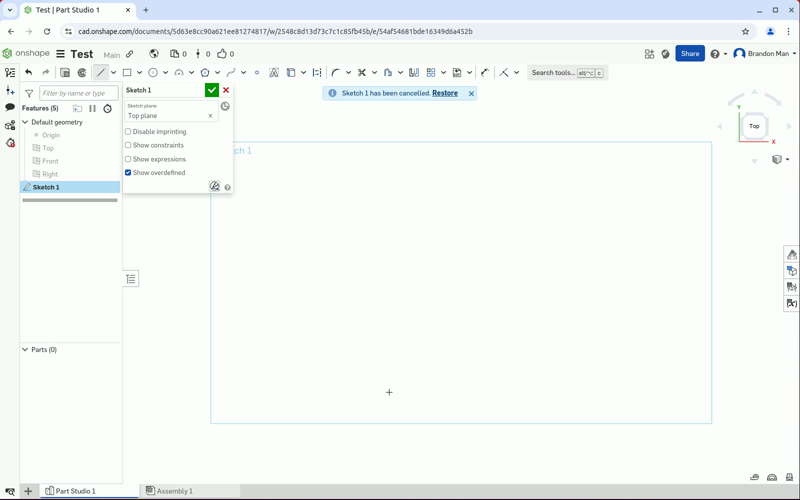
click(389, 391)
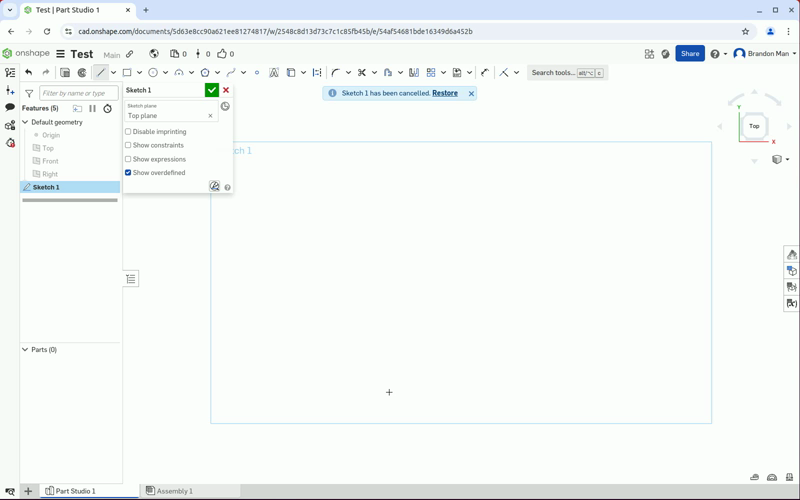
key_up(shift)
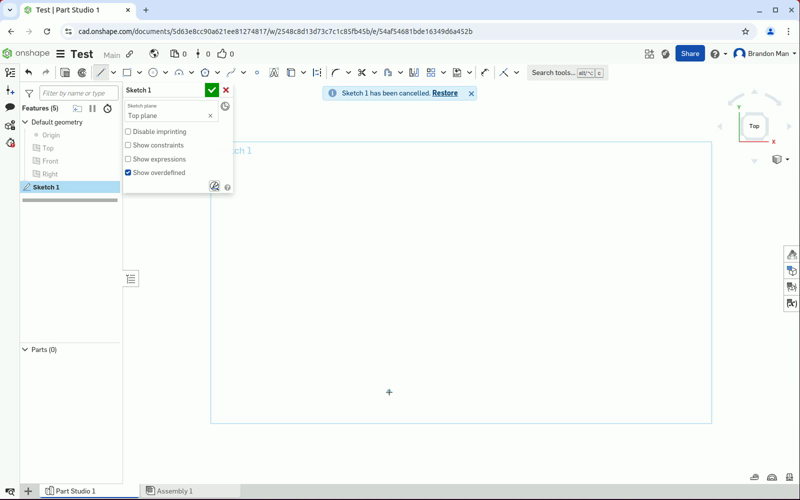
key_down(shift)
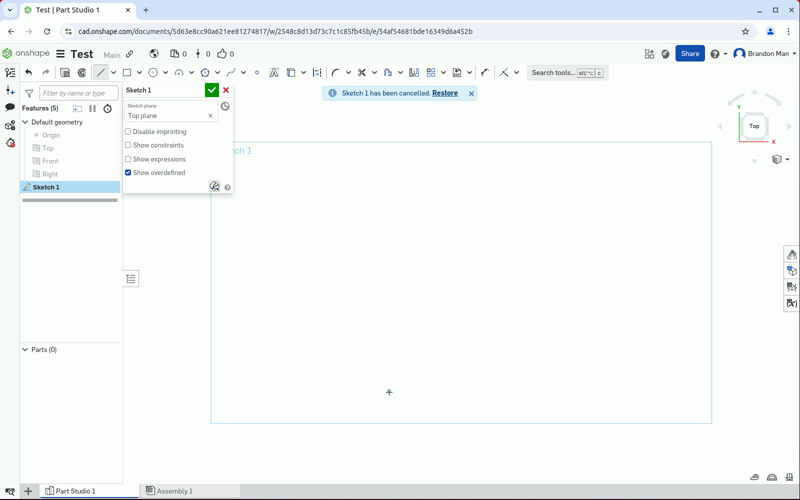
mouse_move(537, 391)
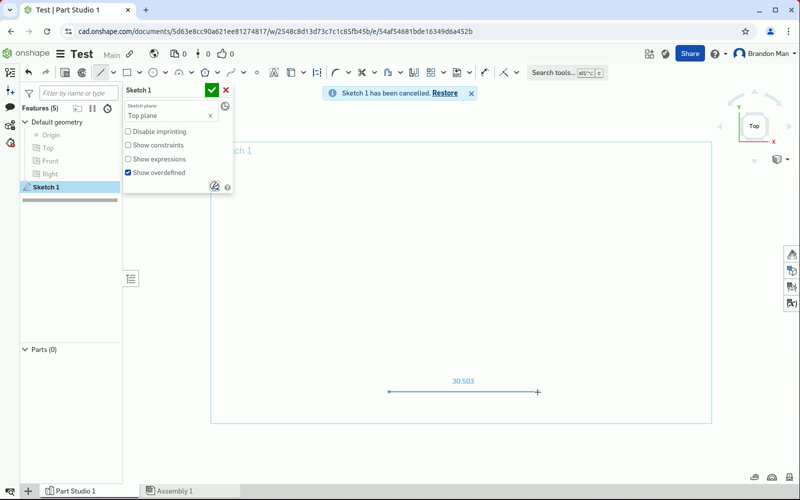
click(537, 391)
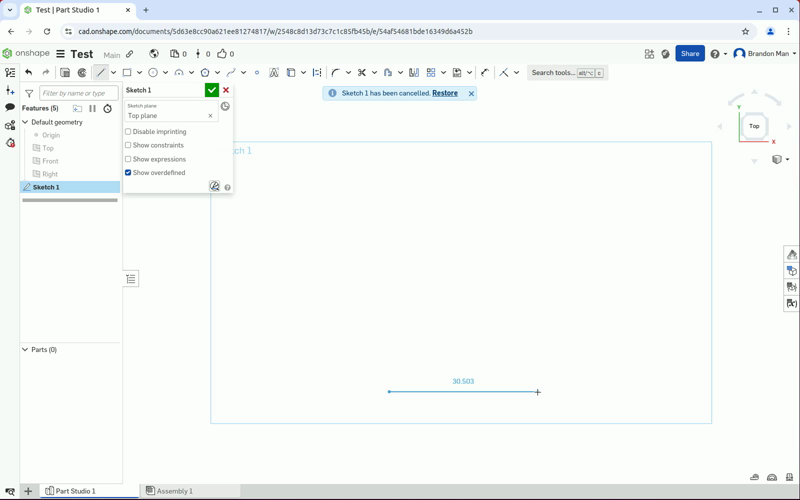
key_up(shift)
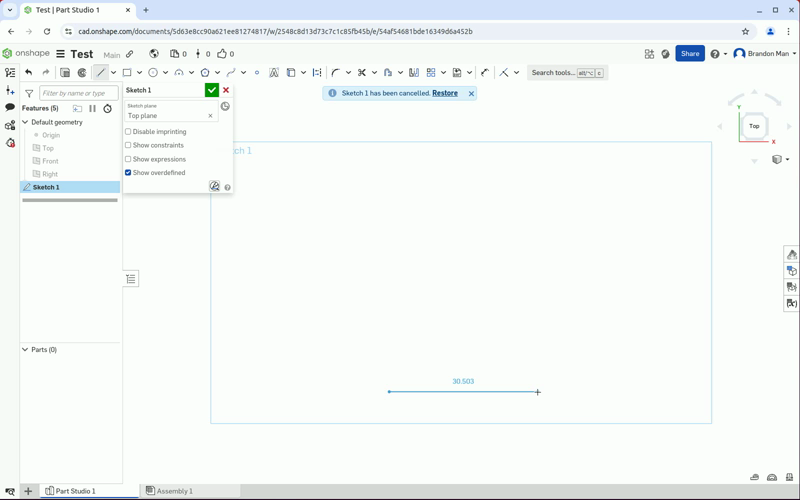
key_down(shift)
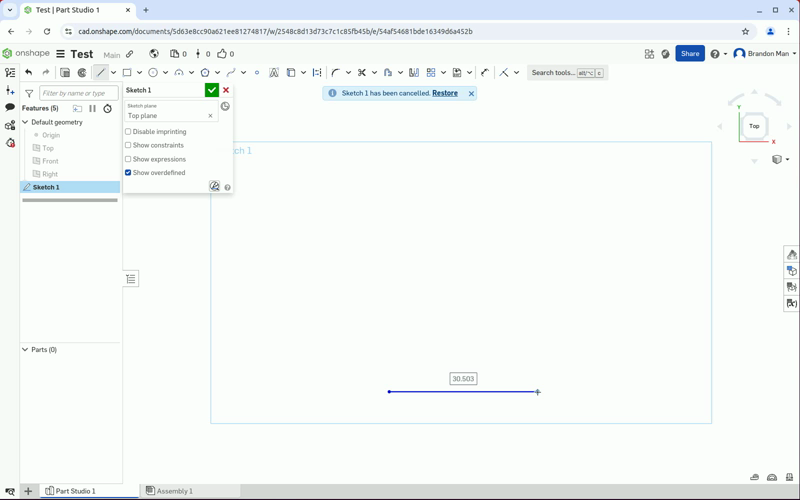
mouse_move(537, 171)
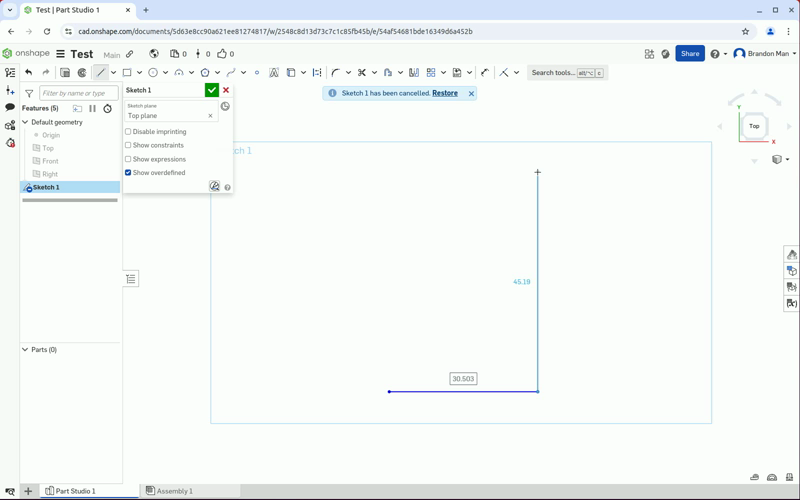
click(537, 171)
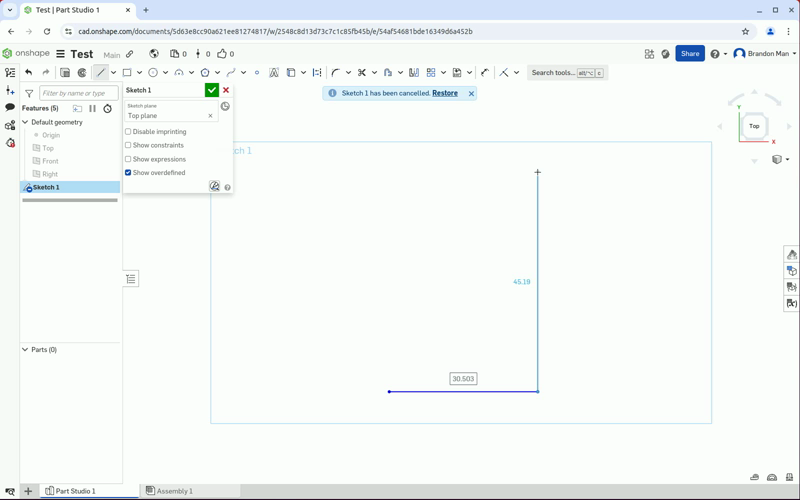
key_up(shift)
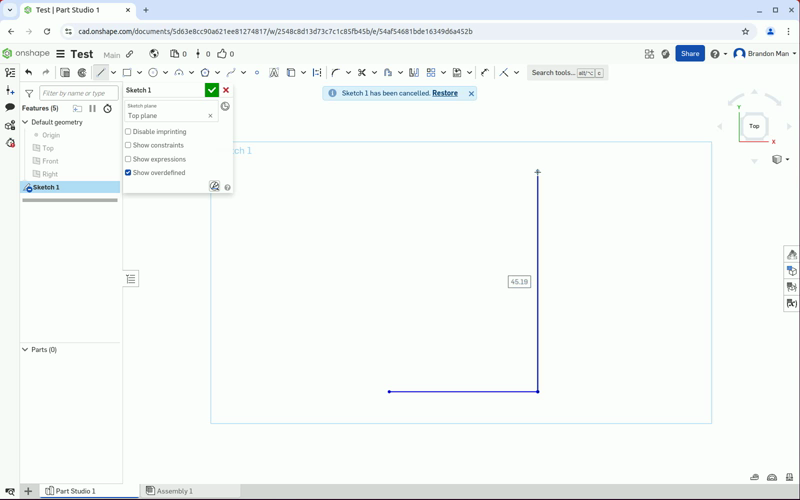
key_down(shift)
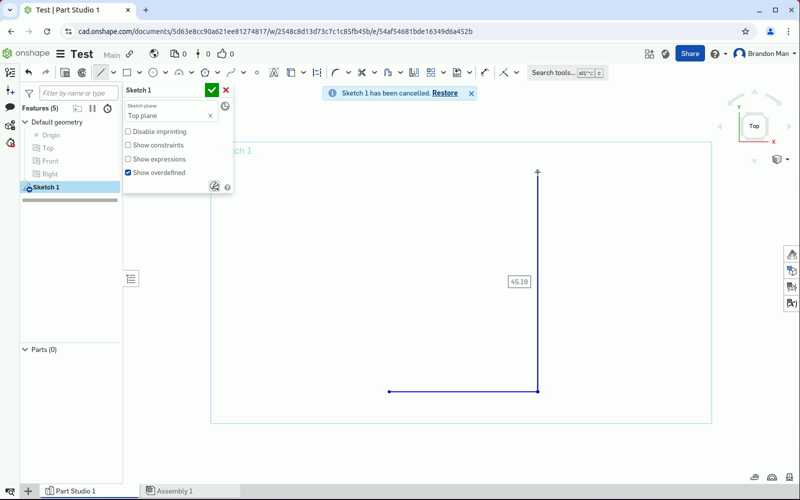
mouse_move(389, 171)
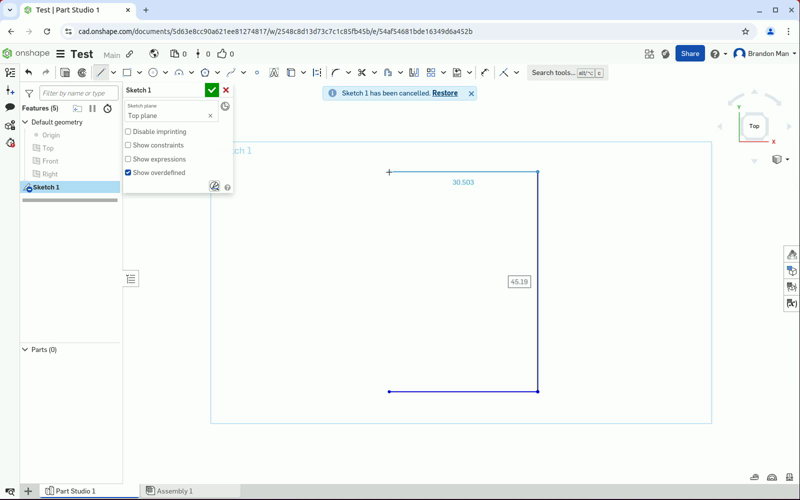
click(389, 171)
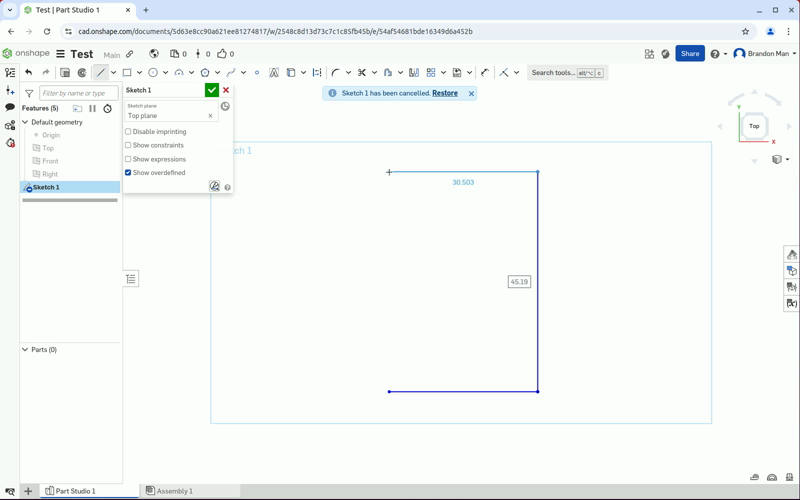
key_up(shift)
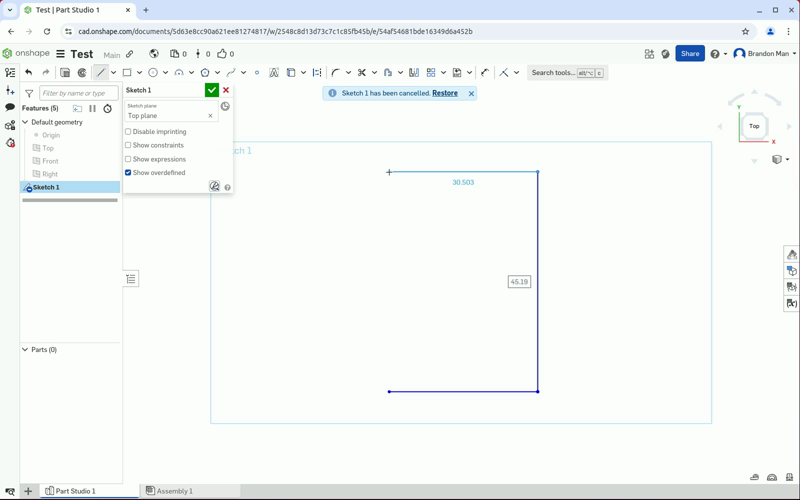
key_down(shift)
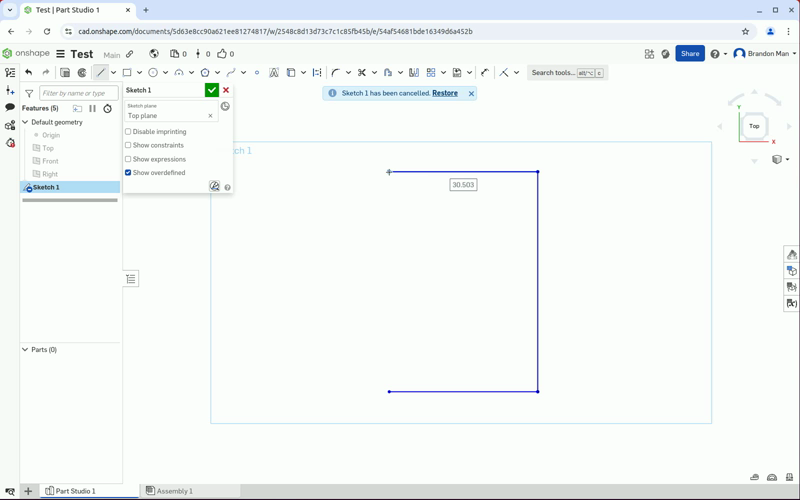
mouse_move(389, 391)
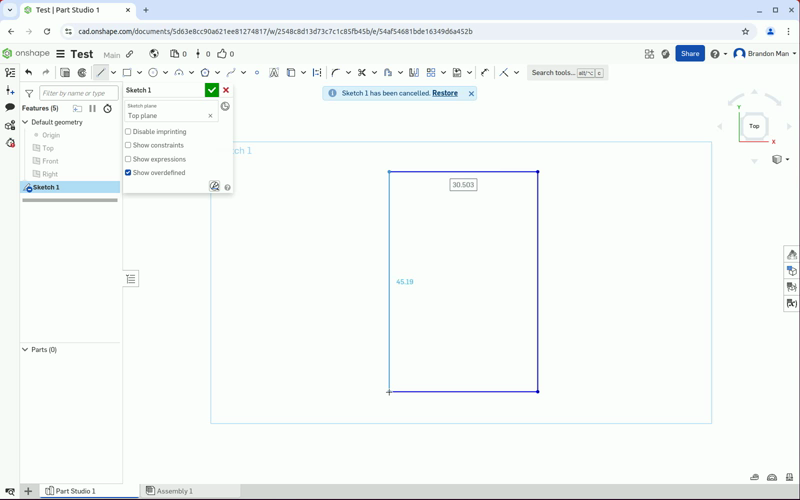
key_up(shift)
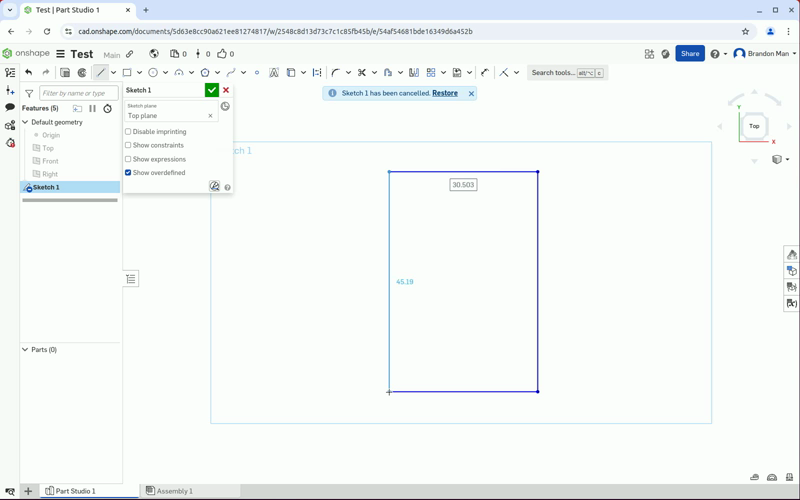
click(389, 391)
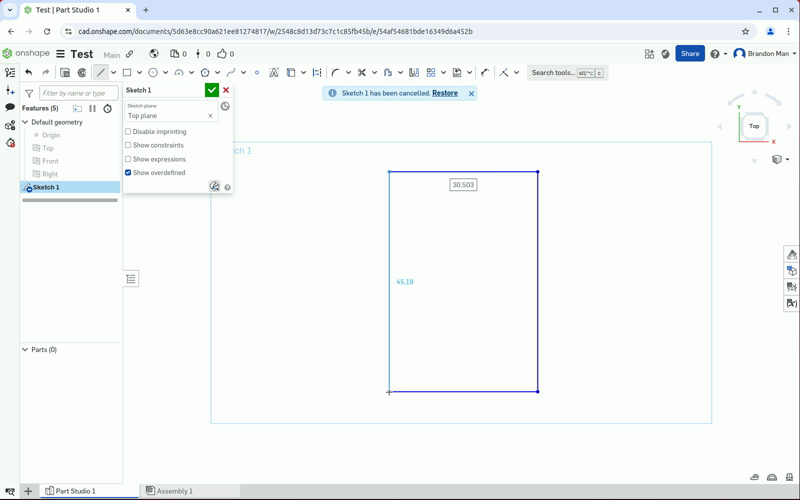
key(esc)
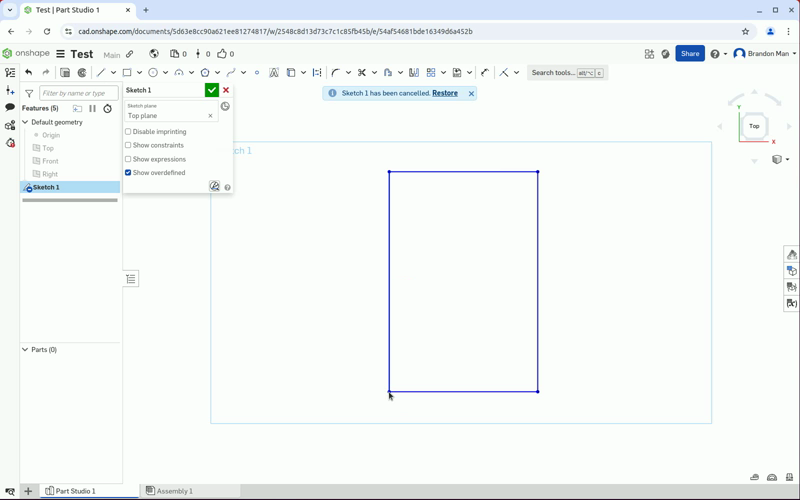
mouse_move(445, 230)
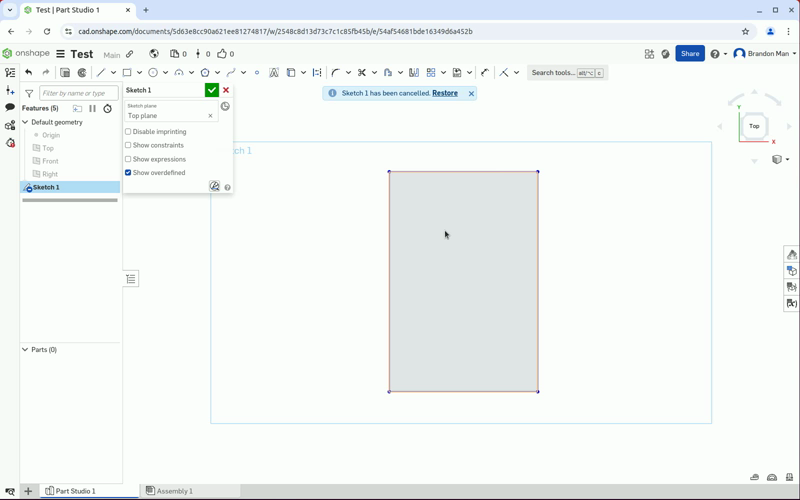
click(445, 230)
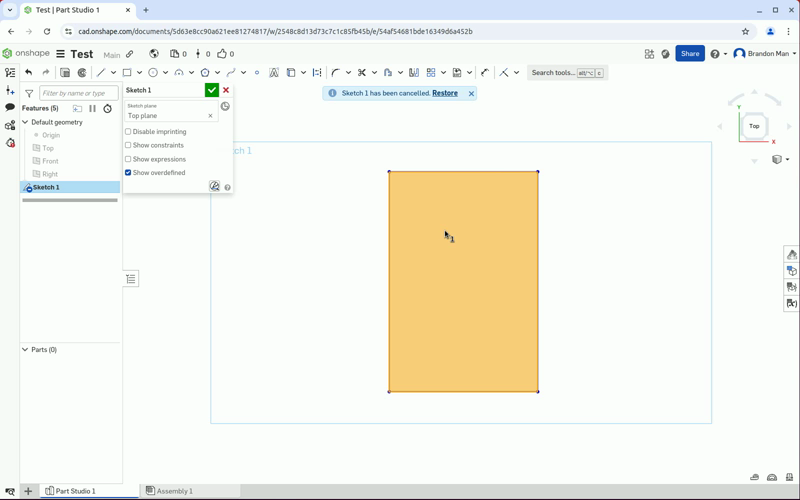
mouse_move(73, 352)
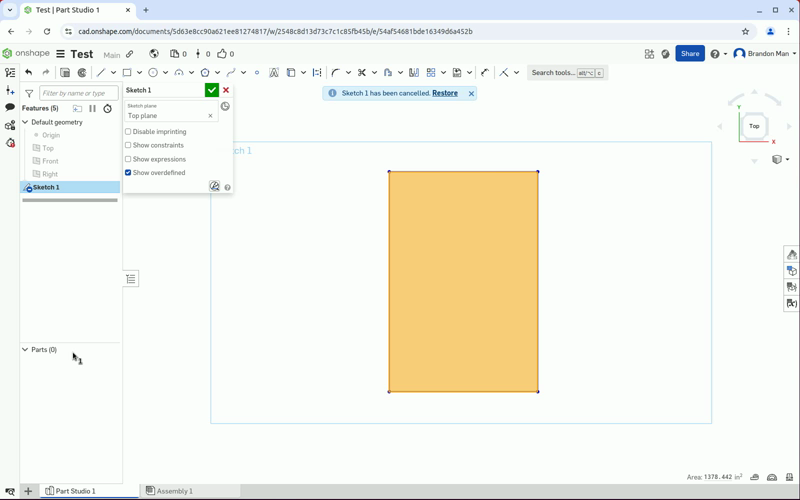
key(shift+y)
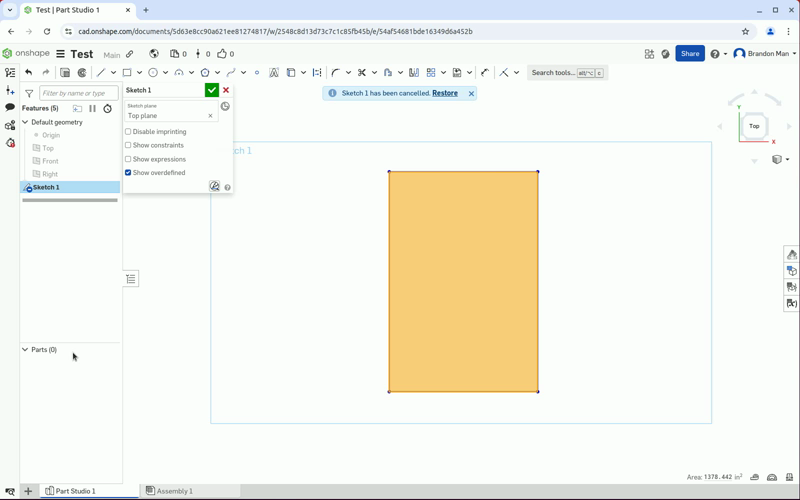
key(shift+e)
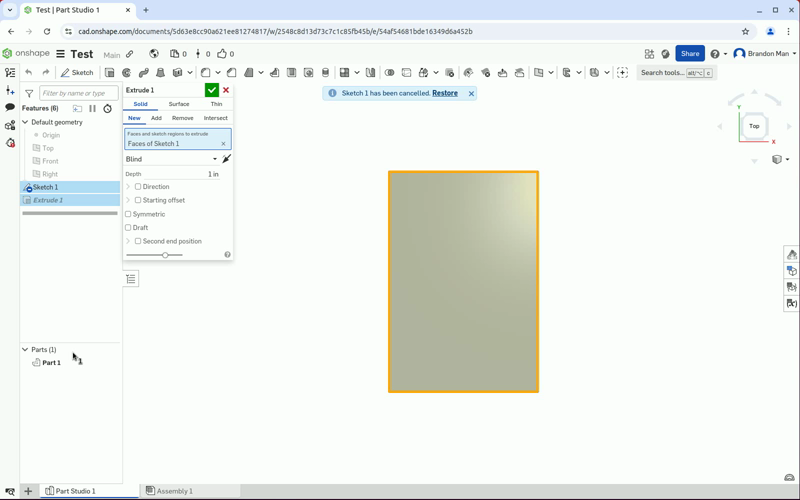
mouse_move(143, 106)
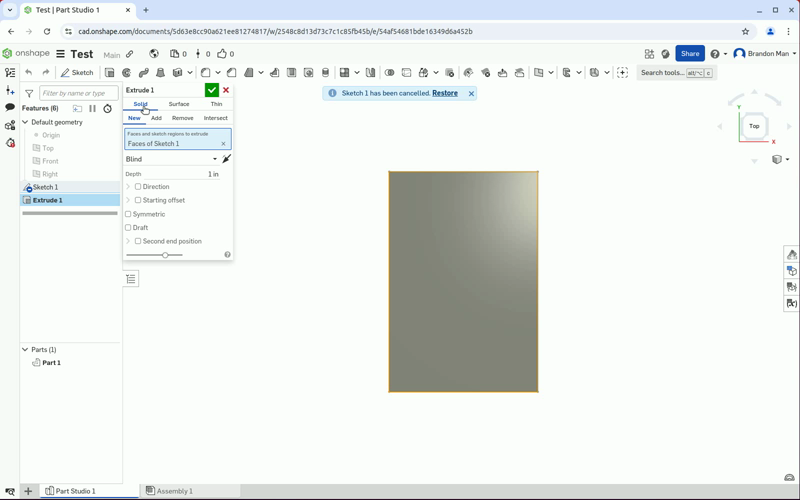
click(143, 106)
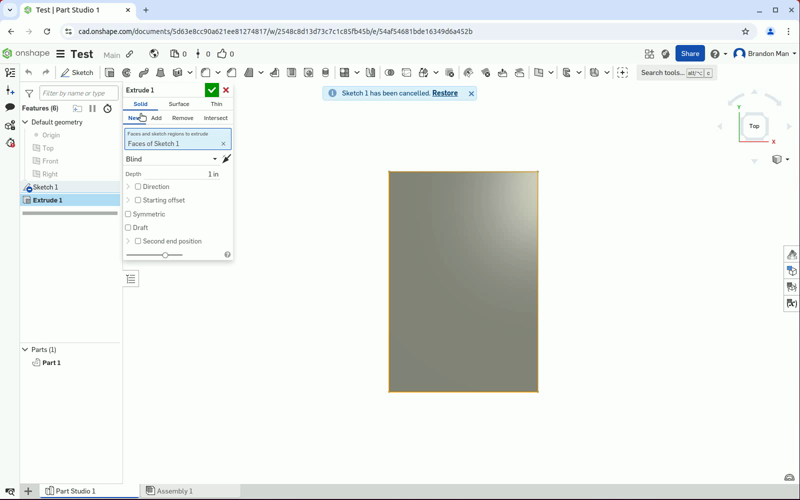
mouse_move(137, 120)
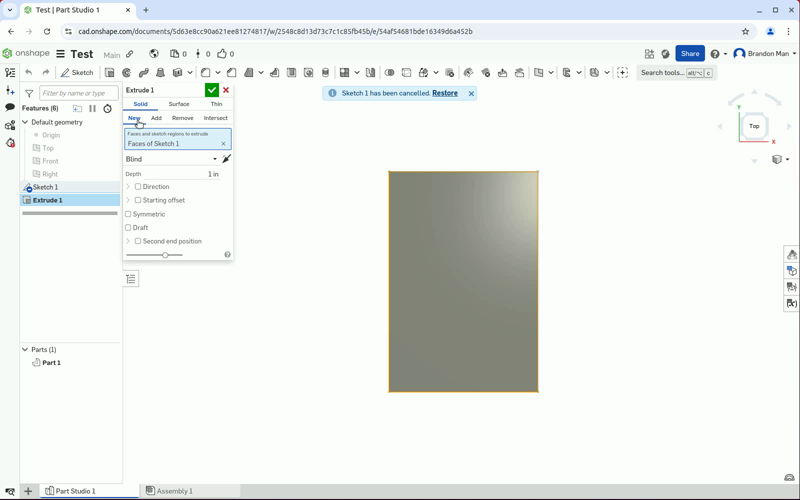
click(137, 120)
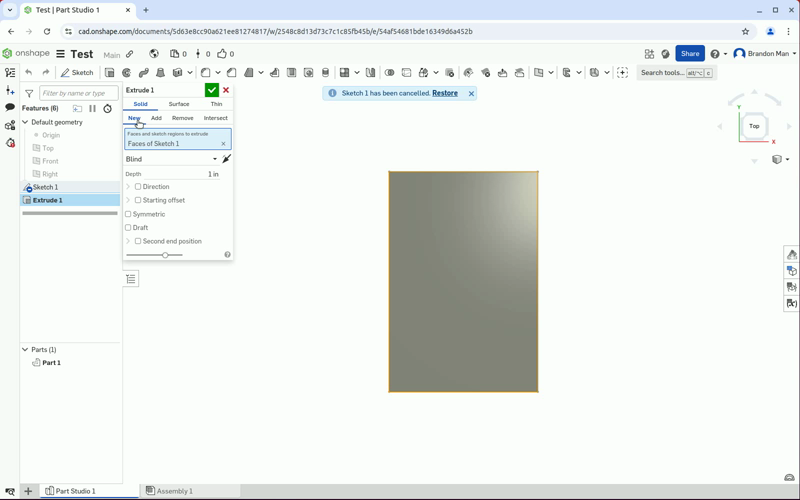
key(tab, 4)
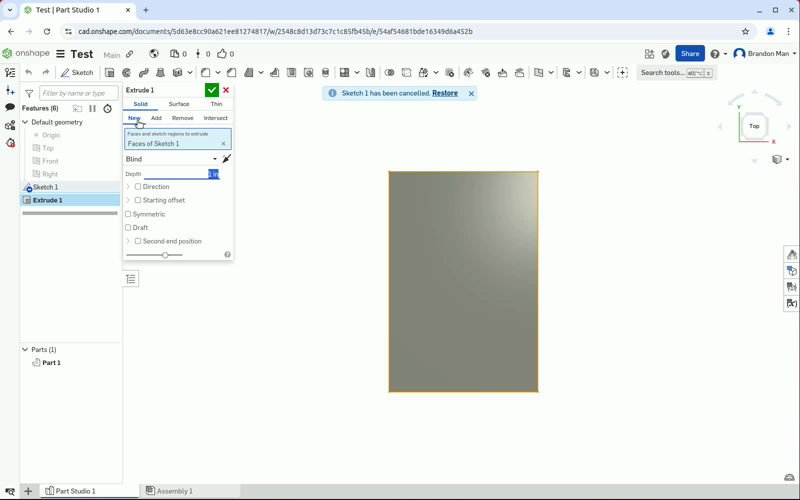
text(11.795)
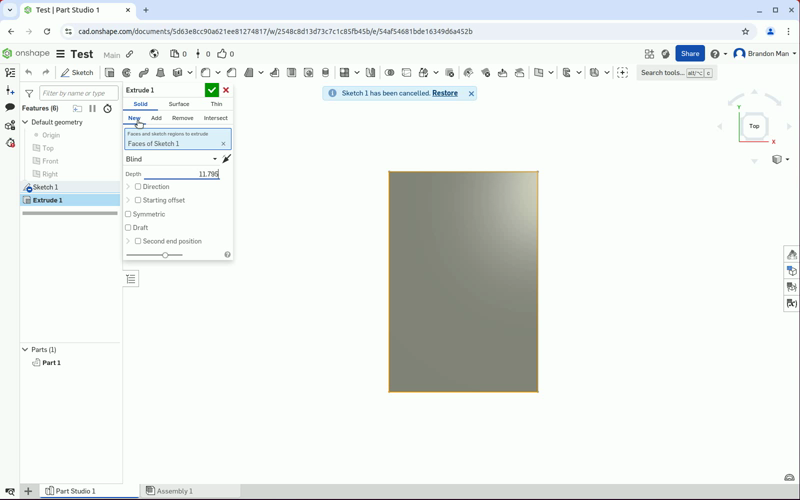
key(enter)
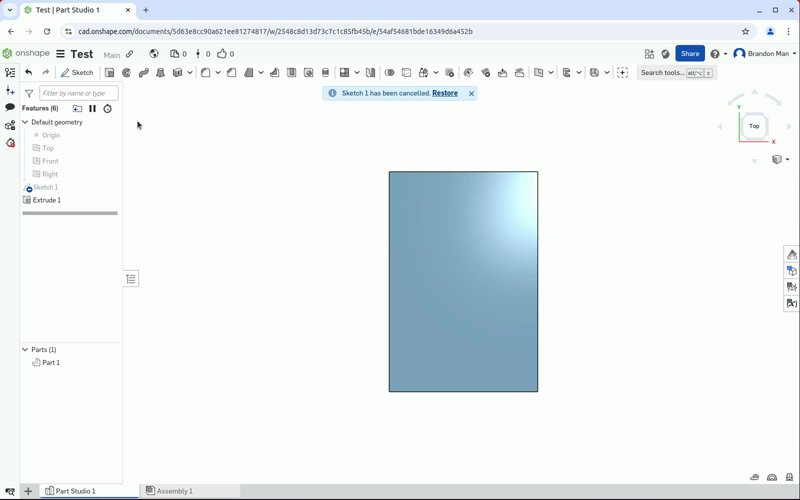
key(shift+h)
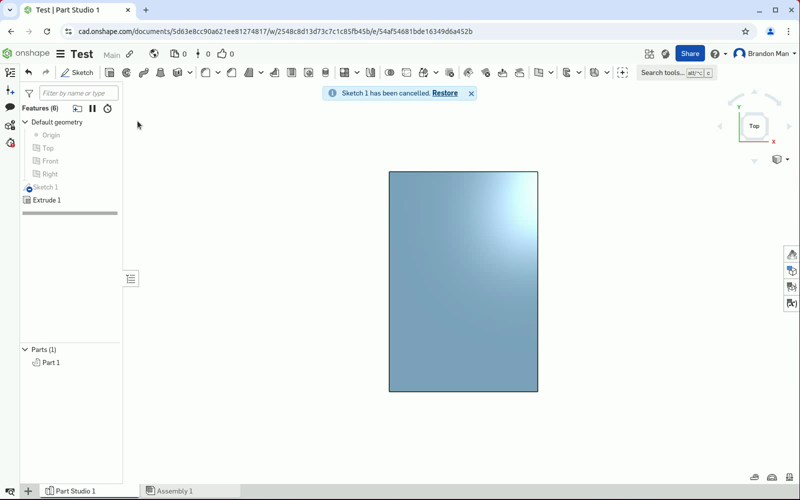
key(shift+h)
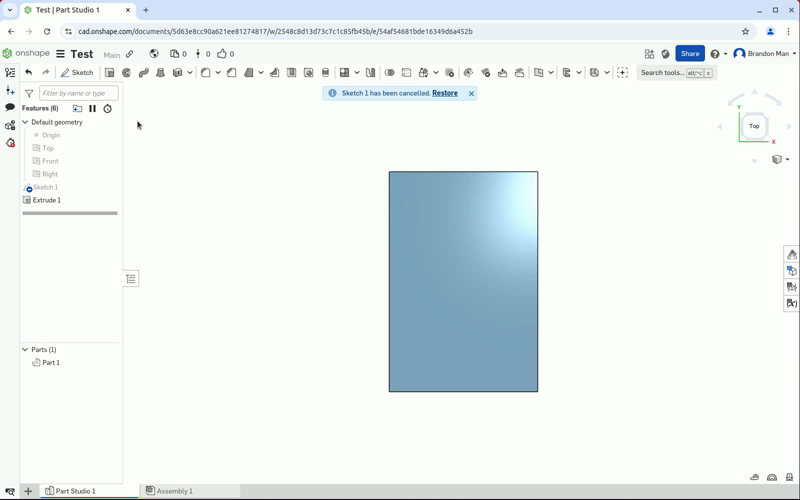
mouse_move(73, 189)
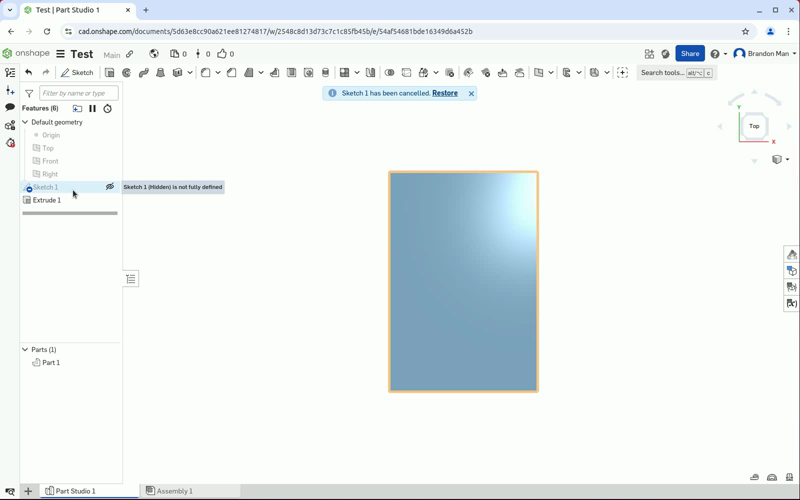
click(73, 189)
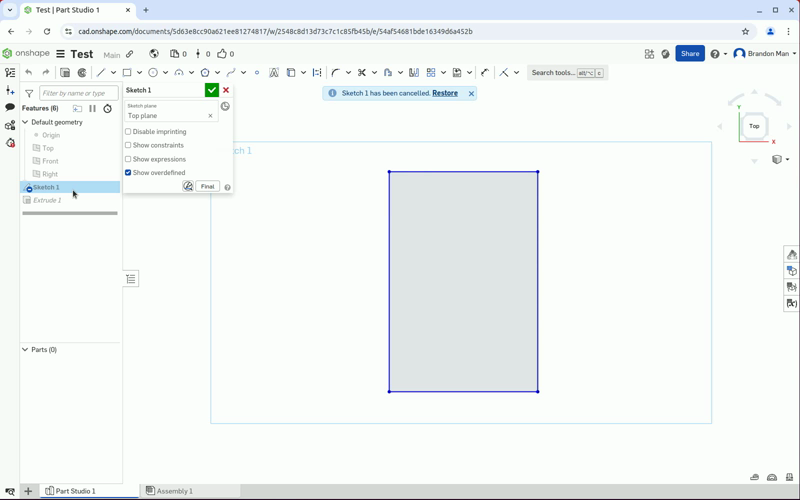
mouse_move(229, 92)
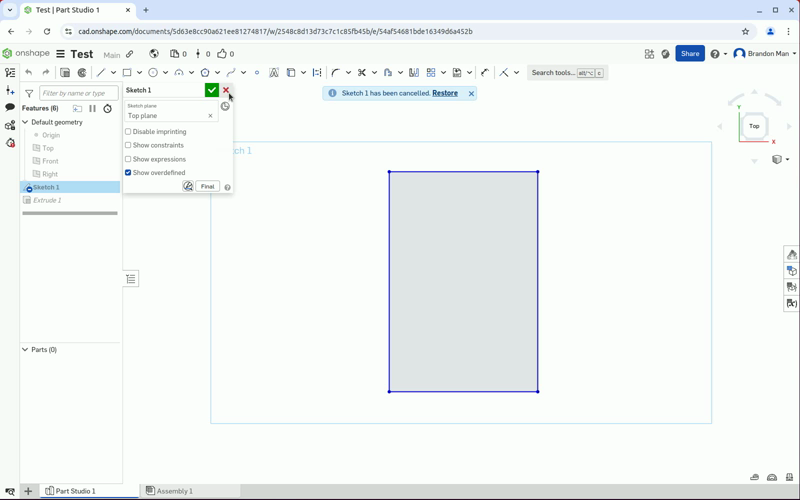
click(229, 92)
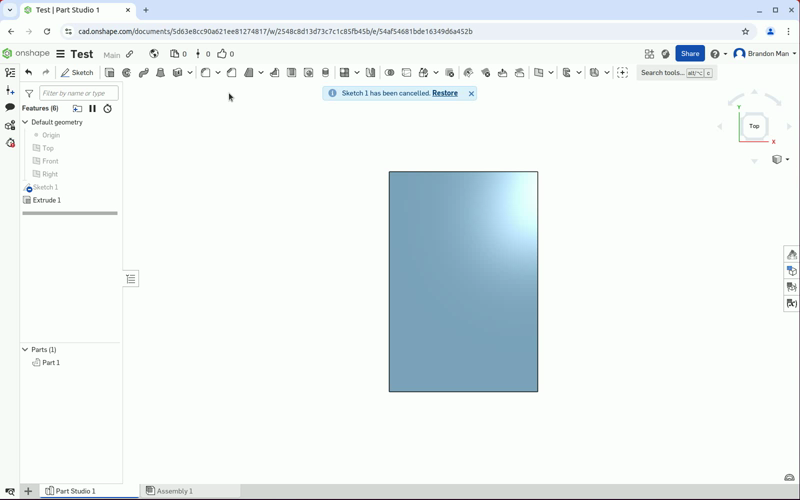
mouse_move(541, 75)
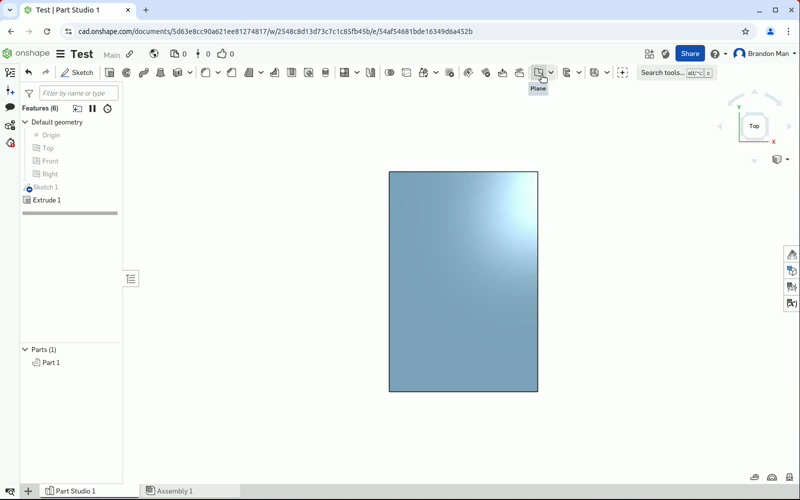
click(541, 75)
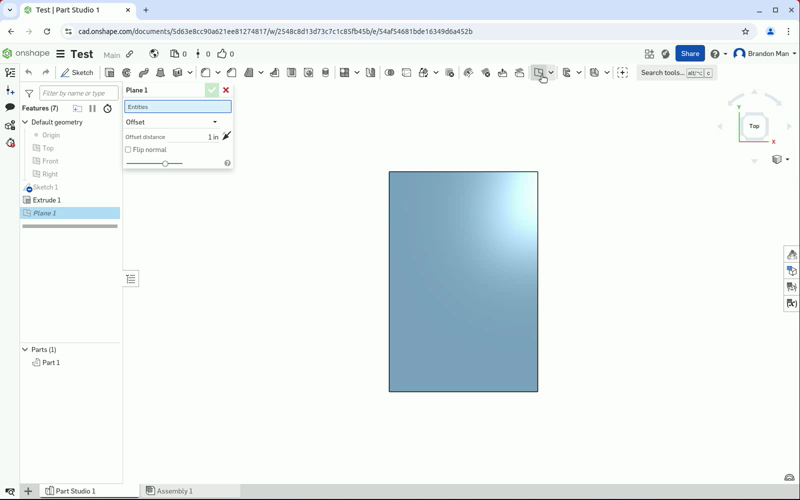
mouse_move(73, 150)
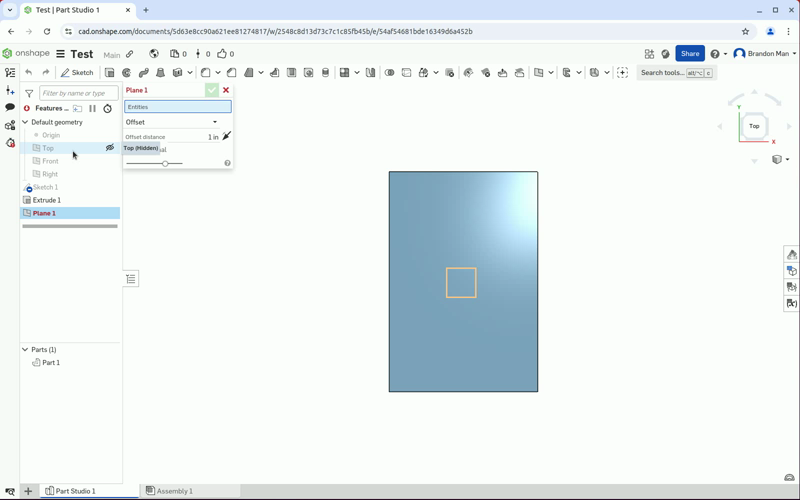
click(73, 150)
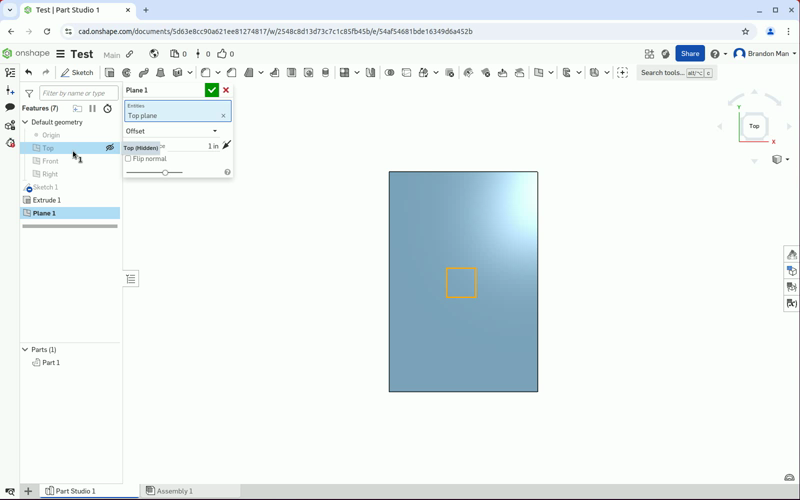
key(tab, 2)
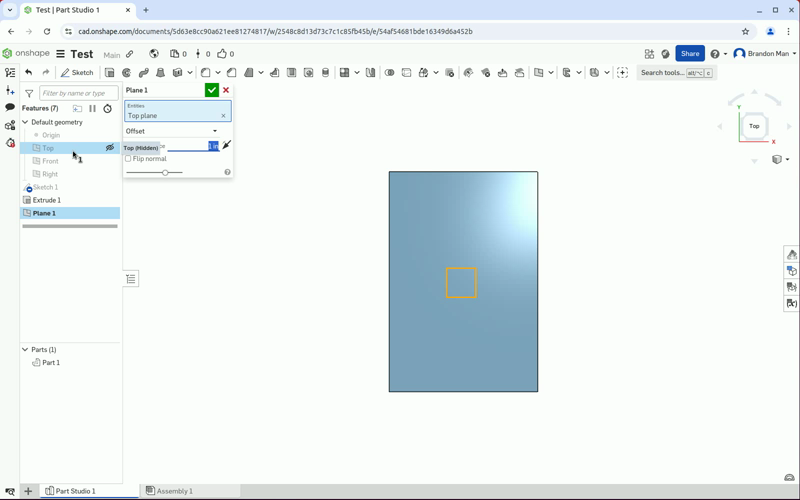
text(11.801)
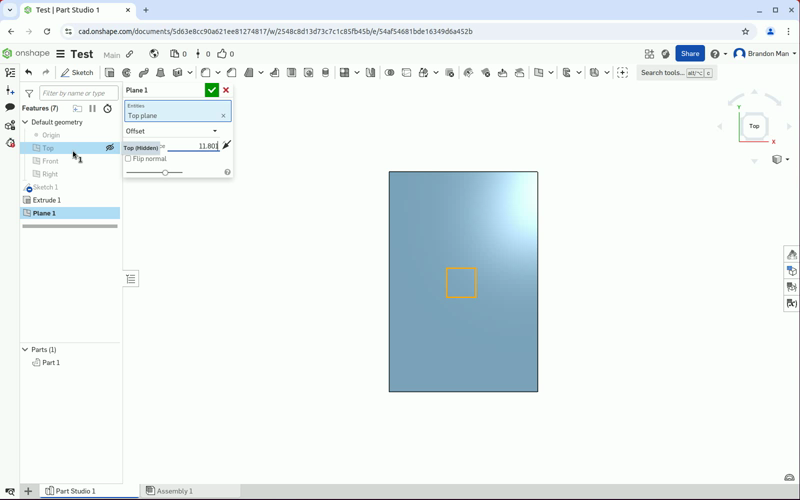
key(enter, 2)
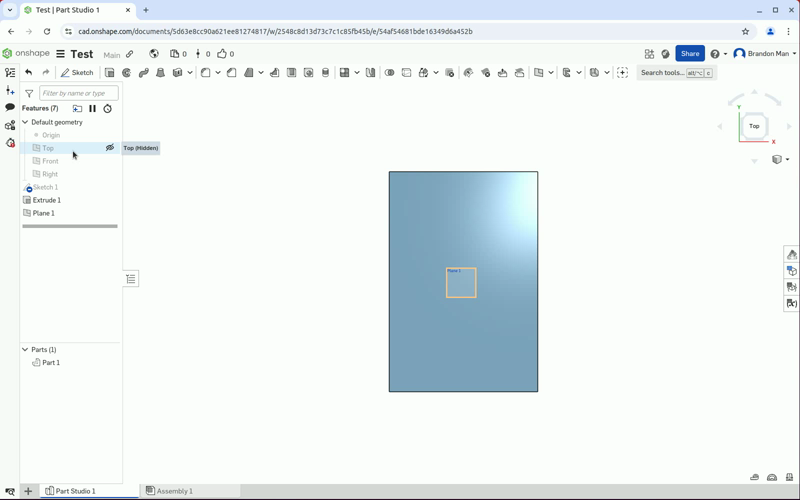
key(shift+s)
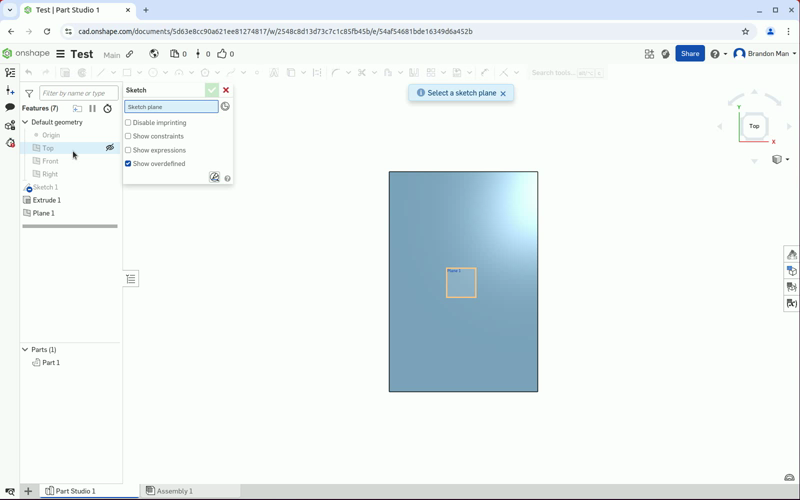
mouse_move(73, 215)
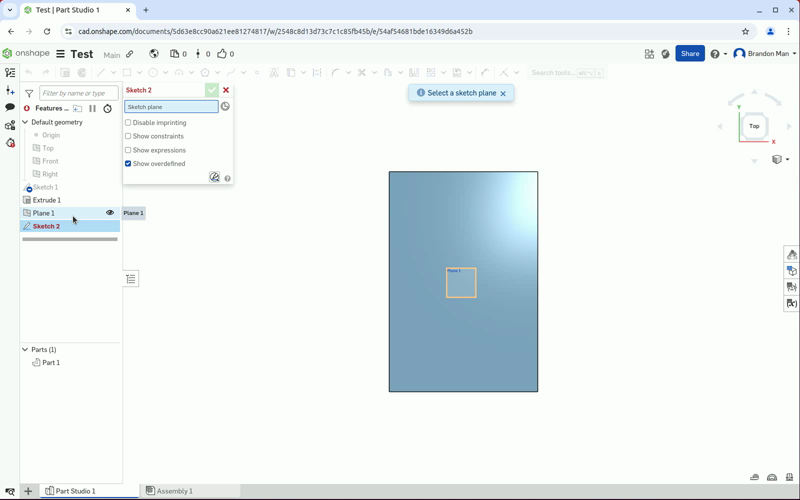
click(73, 215)
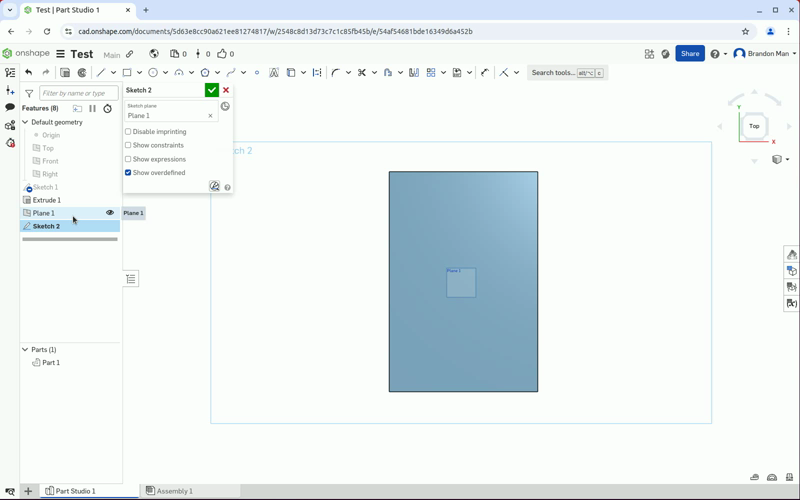
mouse_move(73, 352)
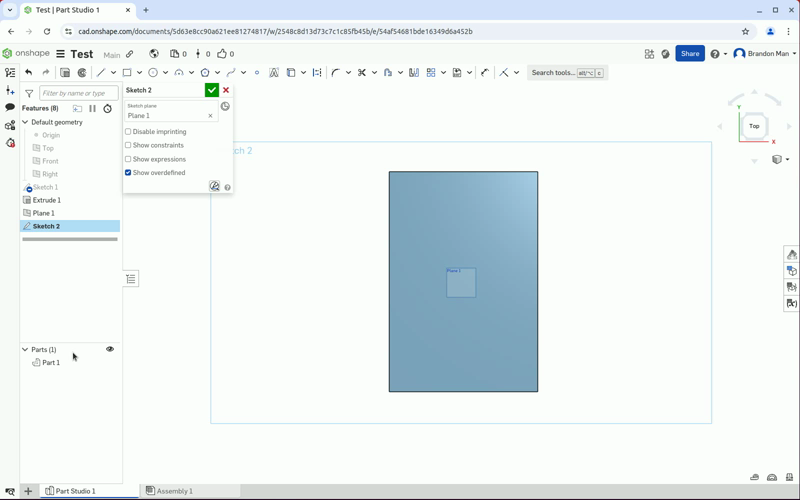
key(y)
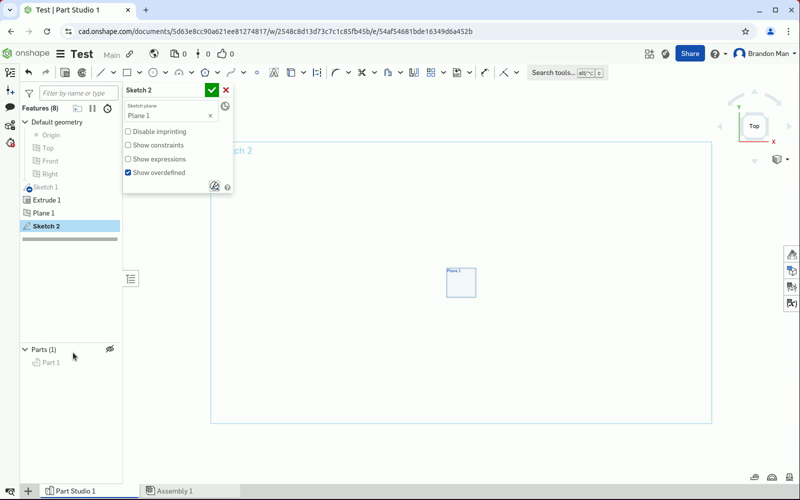
key(l)
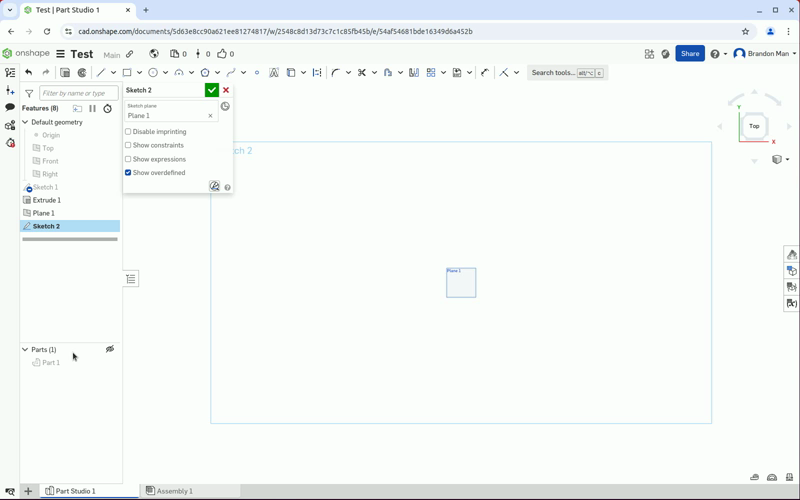
key_down(shift)
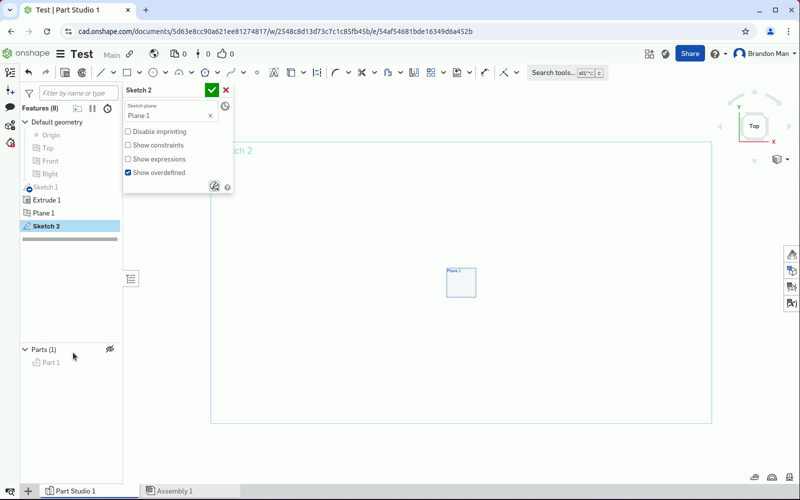
mouse_move(389, 391)
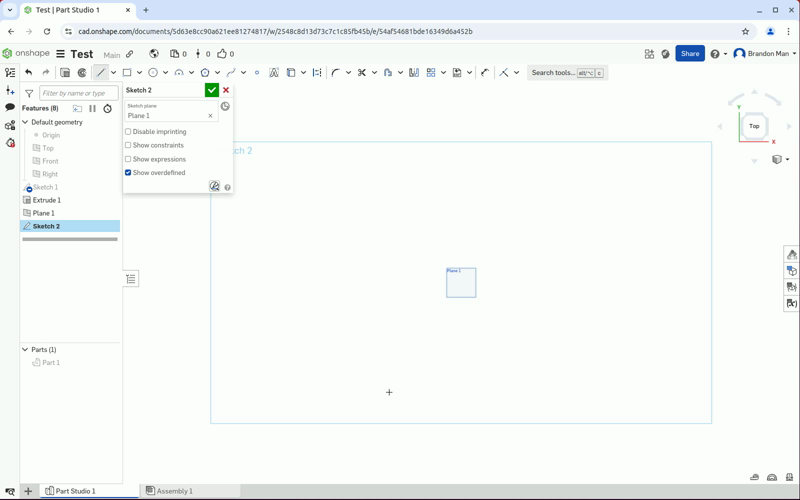
click(389, 391)
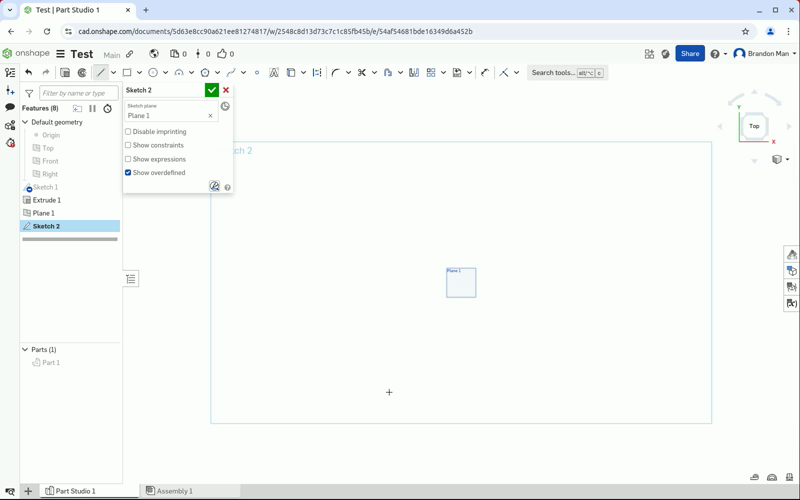
key_up(shift)
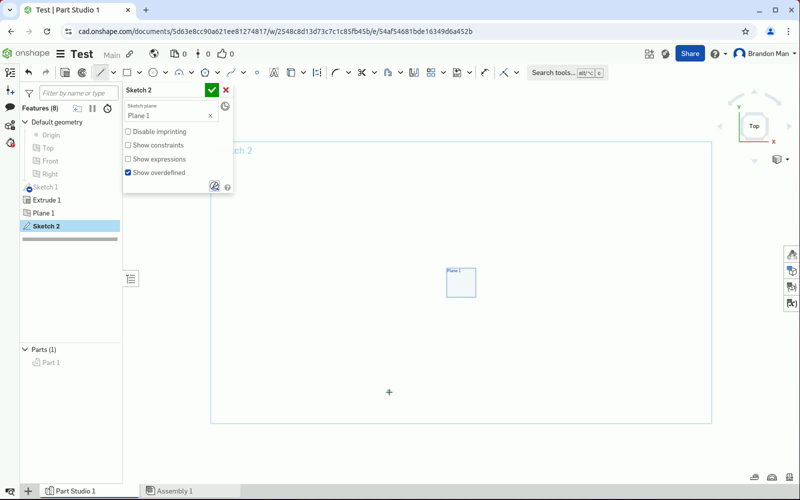
key_down(shift)
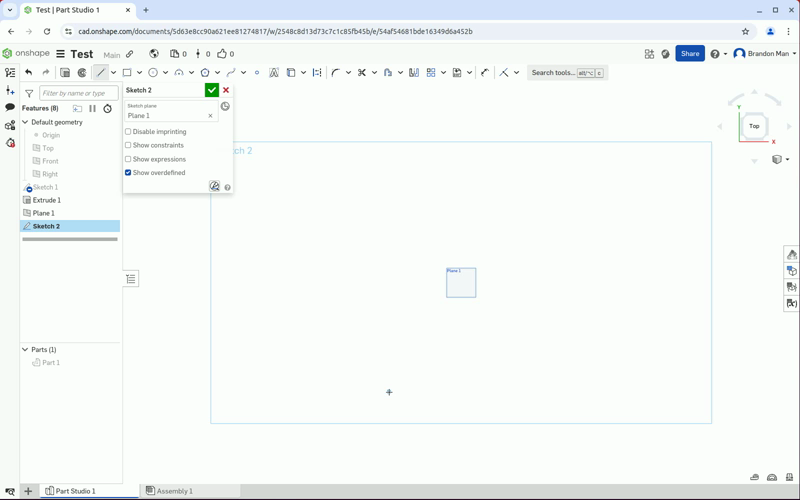
mouse_move(537, 391)
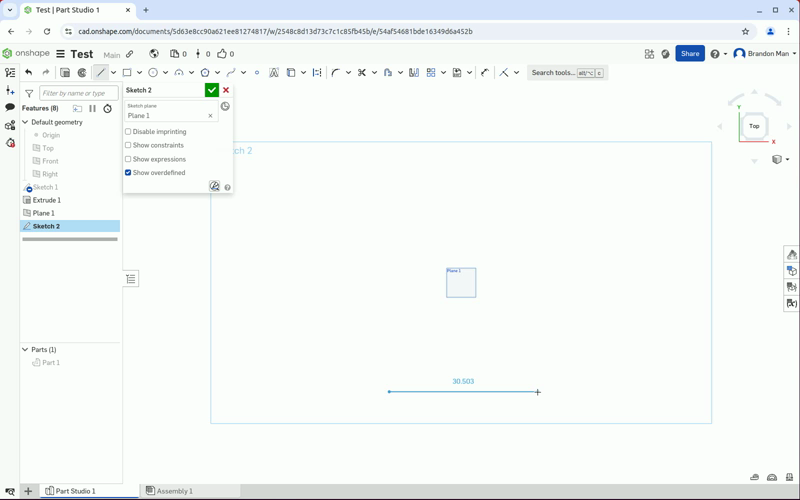
click(537, 391)
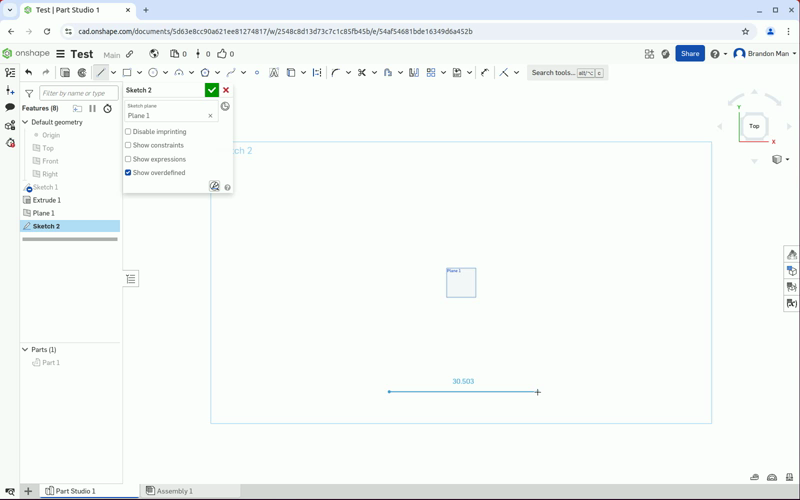
key_up(shift)
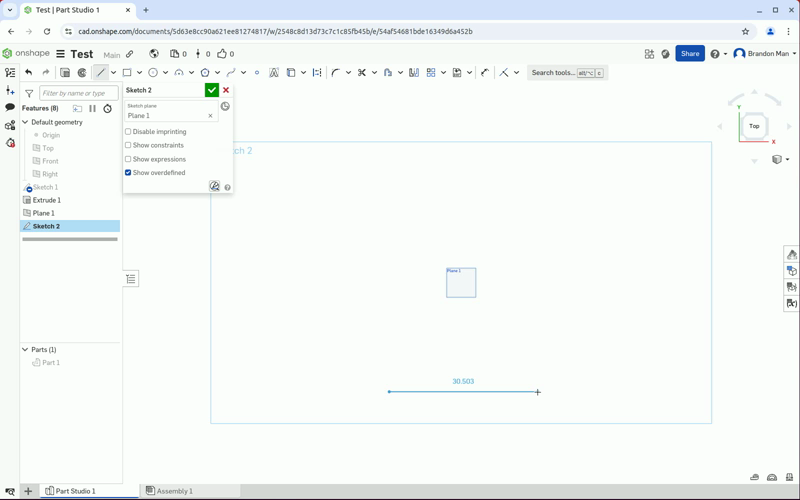
key_down(shift)
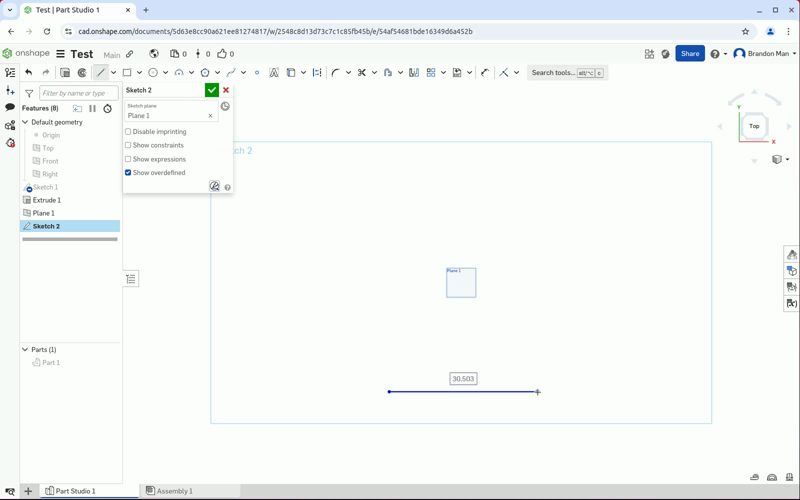
mouse_move(537, 171)
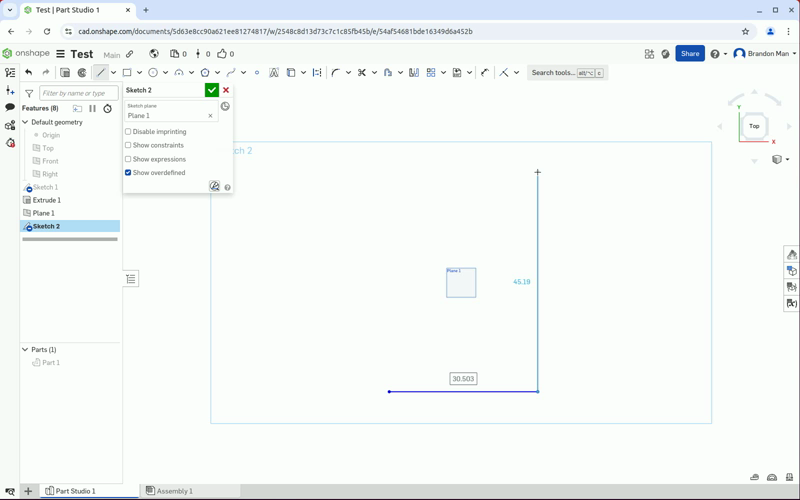
click(537, 171)
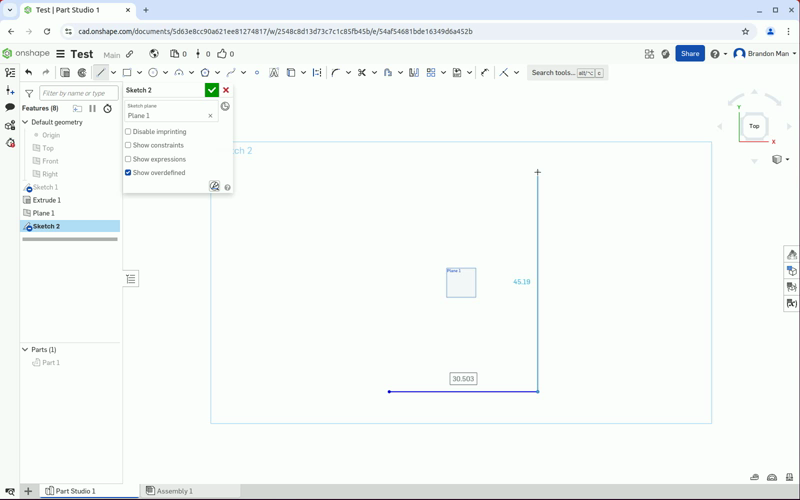
key_up(shift)
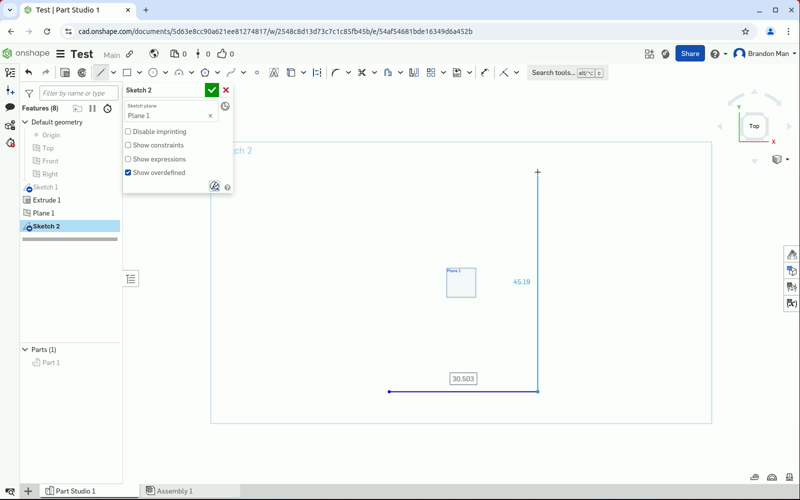
key_down(shift)
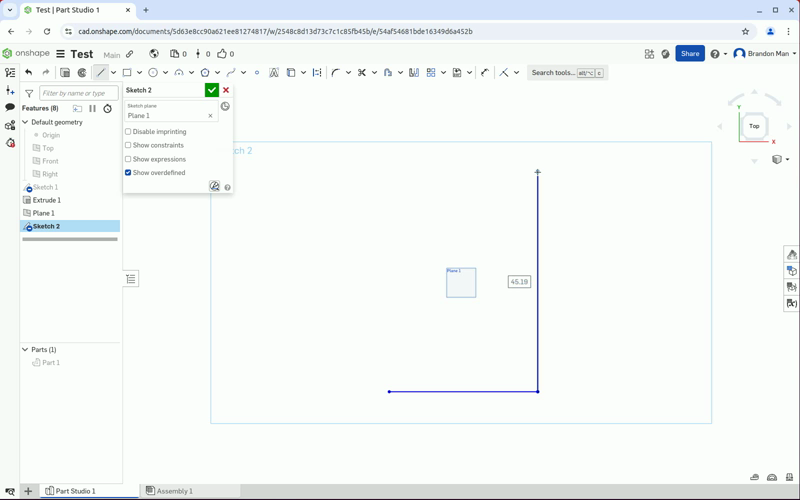
mouse_move(389, 171)
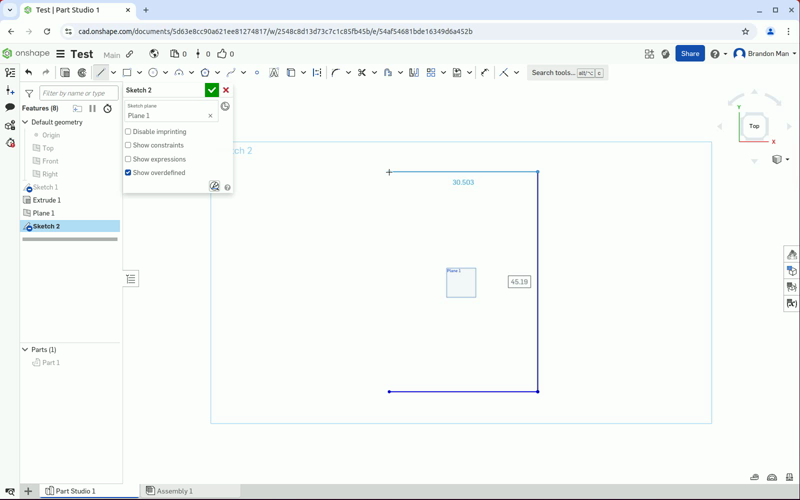
click(389, 171)
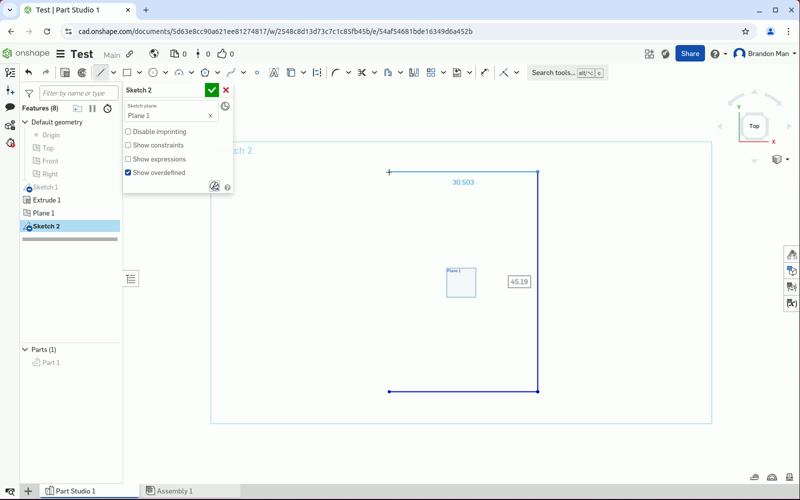
key_up(shift)
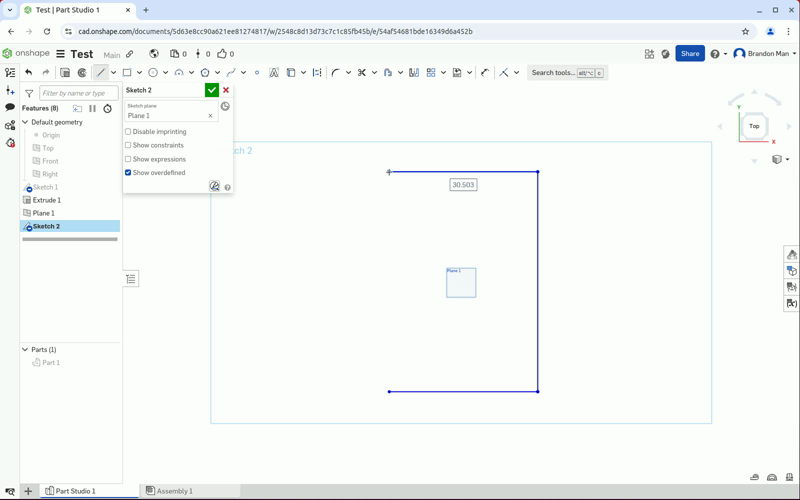
key_down(shift)
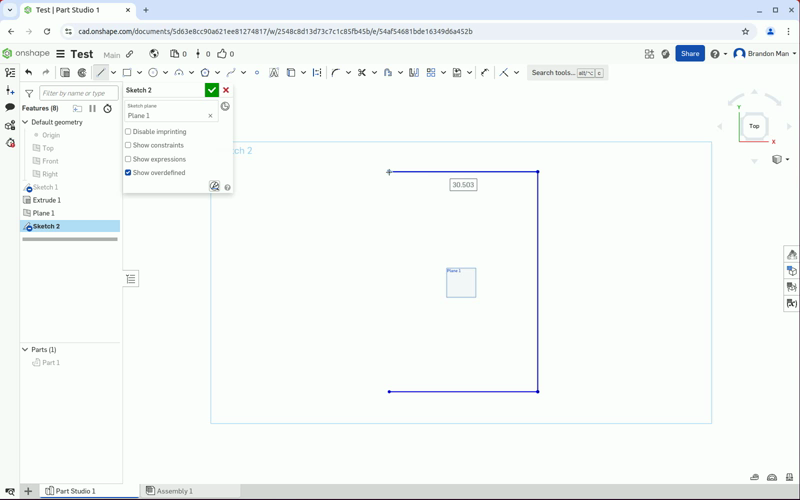
mouse_move(389, 391)
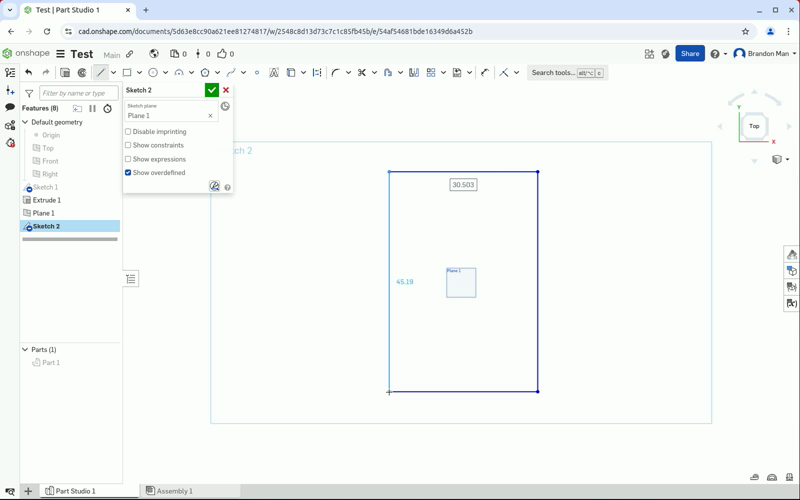
key_up(shift)
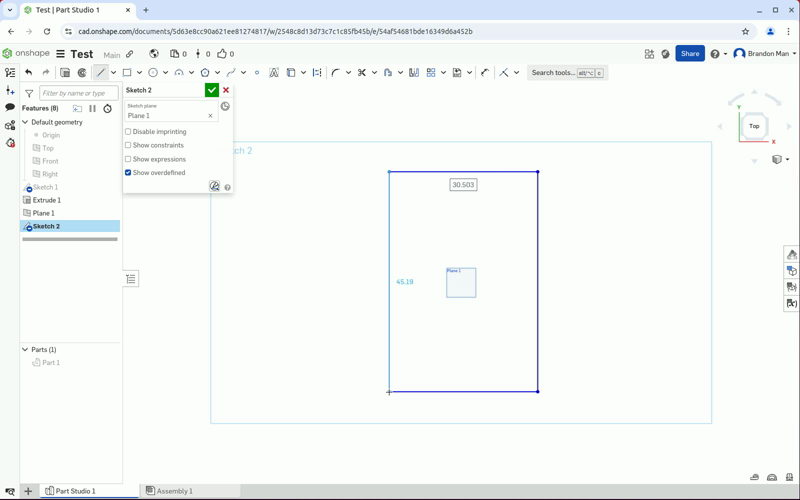
click(389, 391)
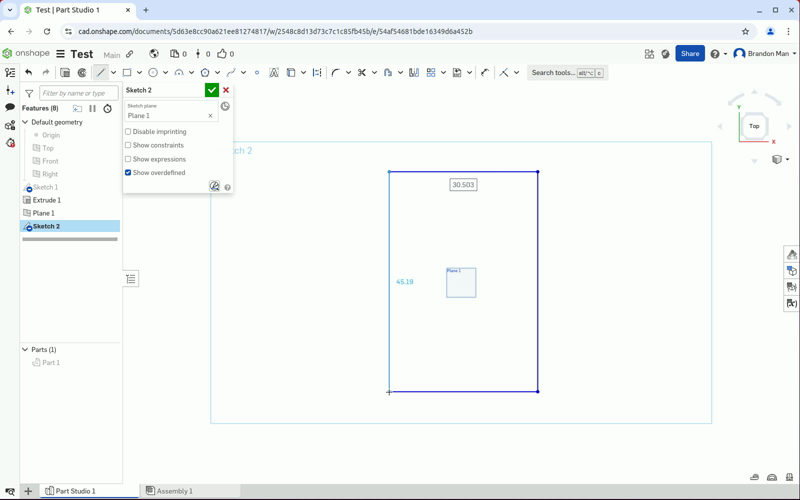
key(esc)
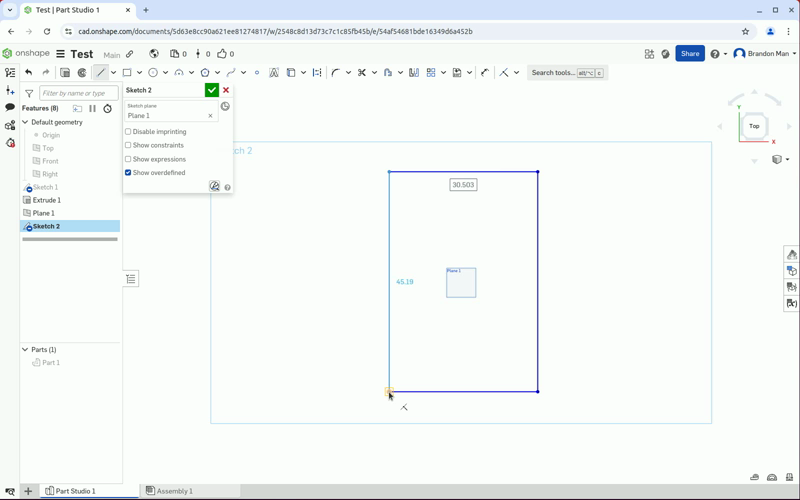
mouse_move(476, 356)
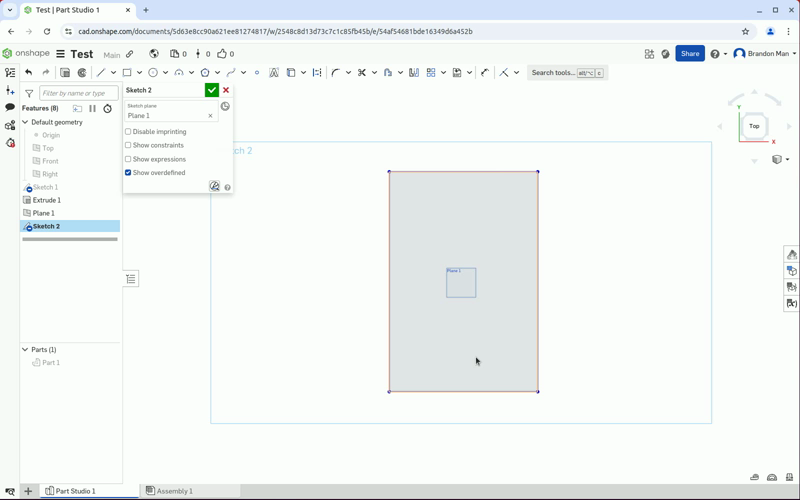
click(476, 356)
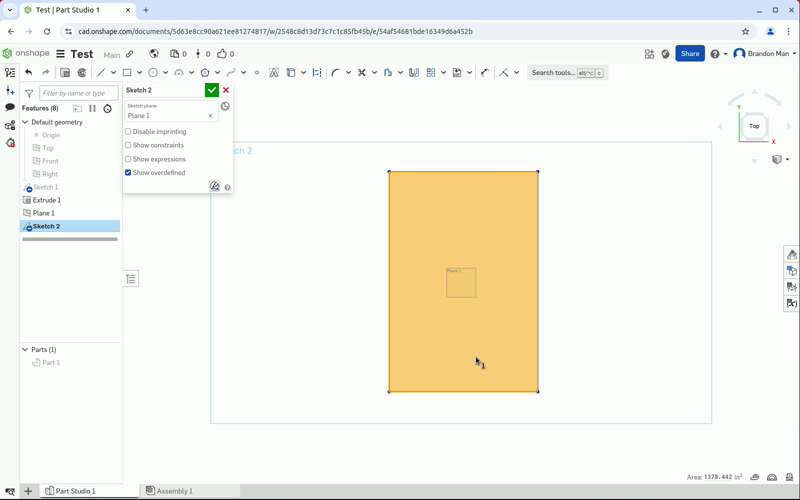
mouse_move(73, 352)
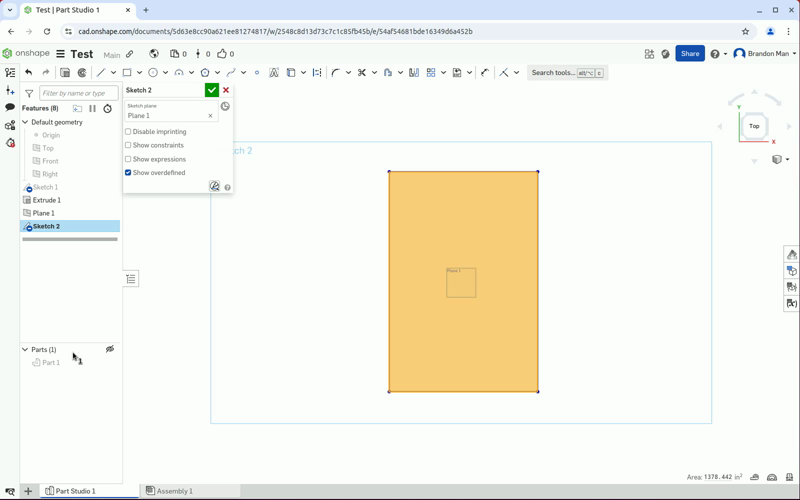
key(shift+y)
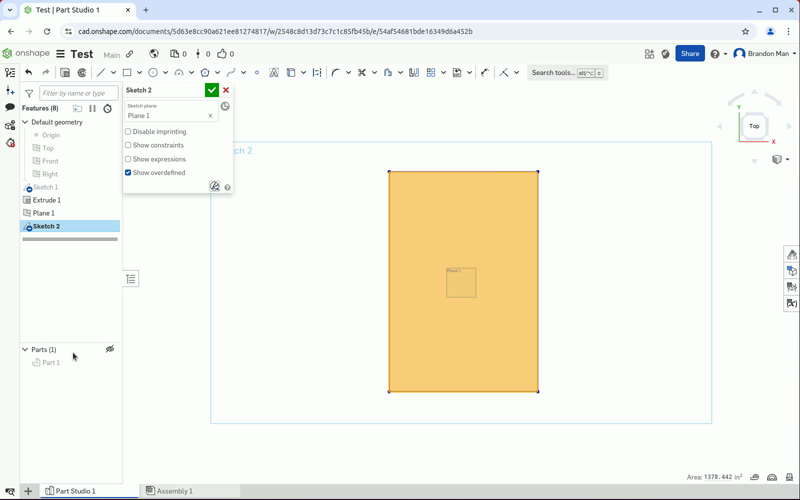
key(shift+e)
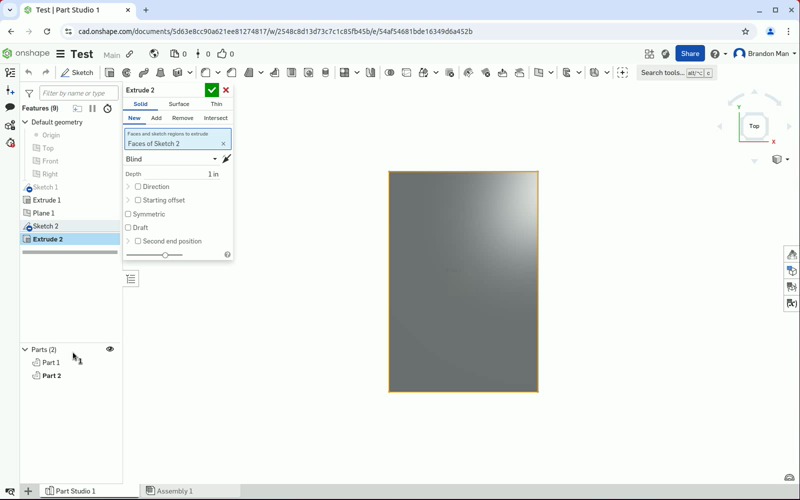
mouse_move(143, 106)
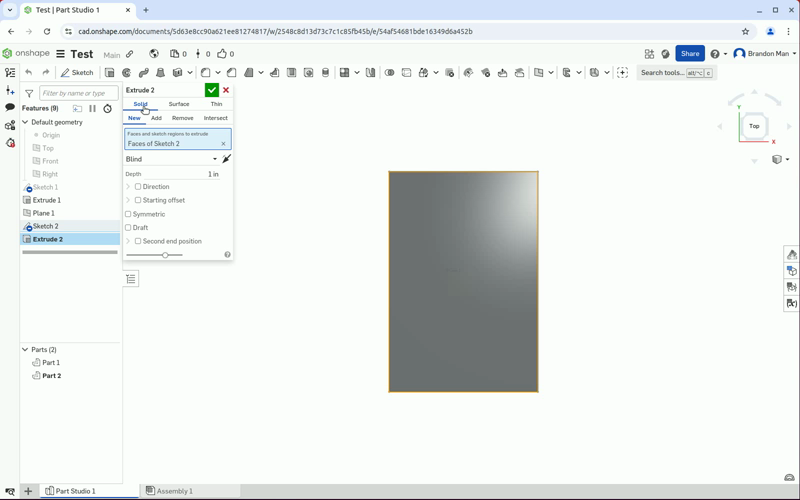
click(143, 106)
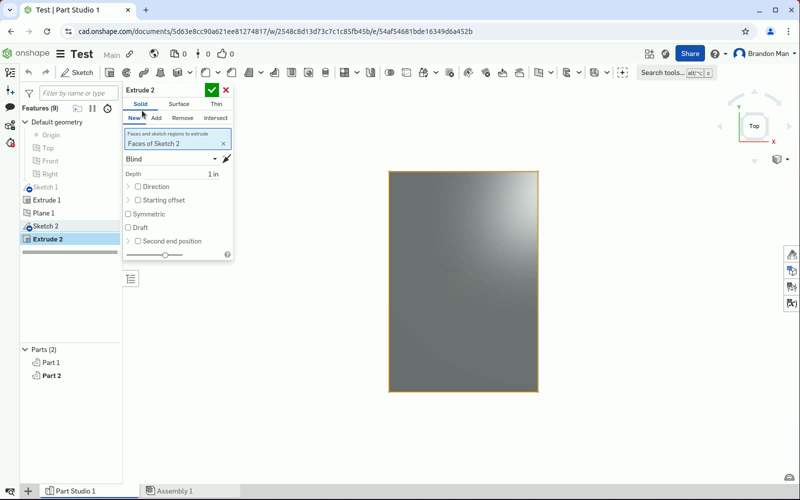
mouse_move(137, 120)
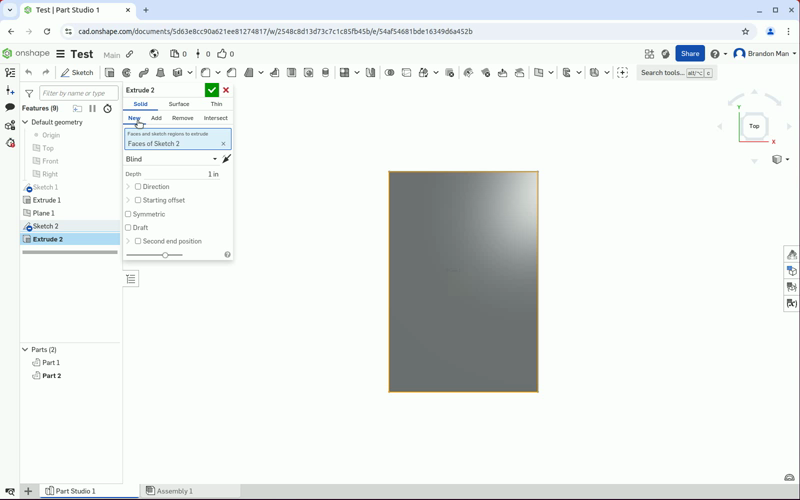
click(137, 120)
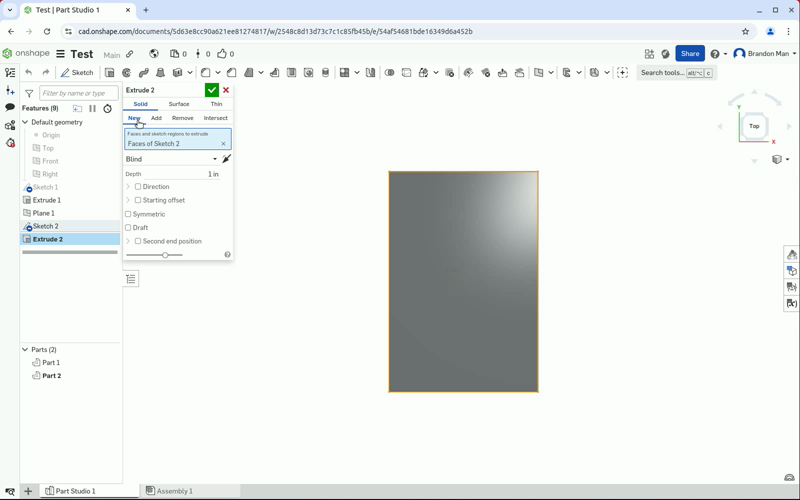
key(tab, 4)
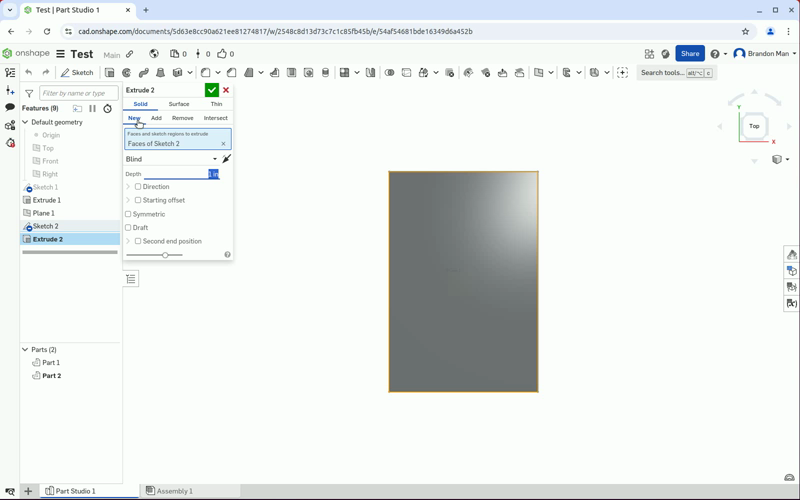
text(4.814)
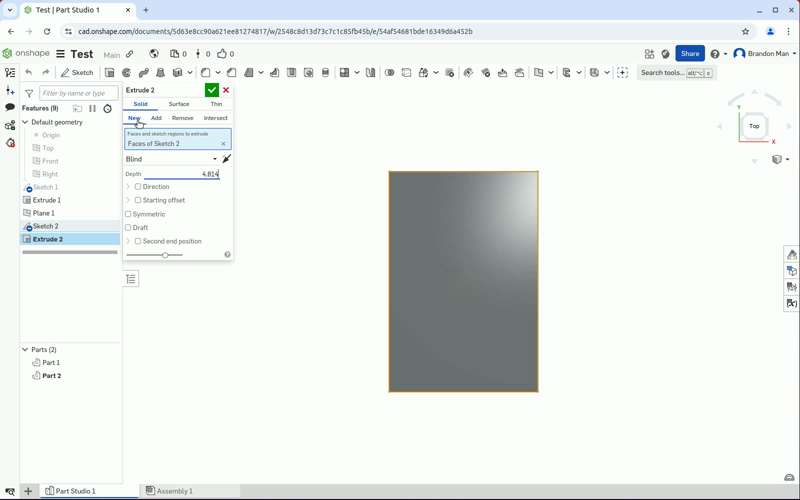
key(enter)
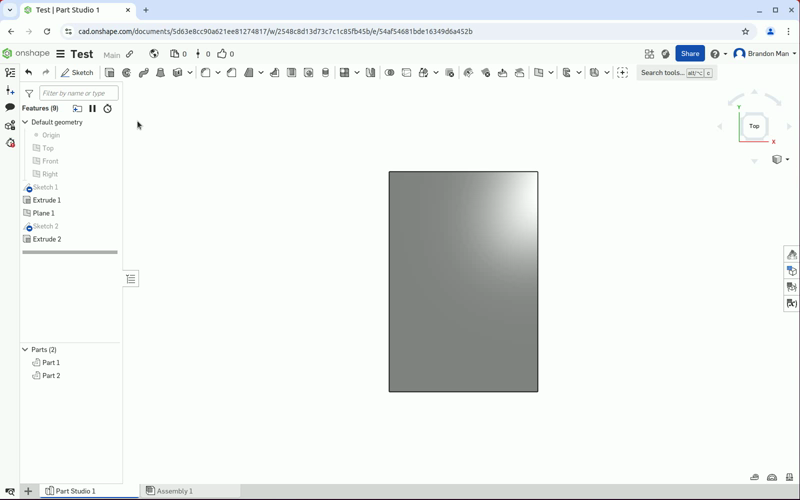
key(shift+h)
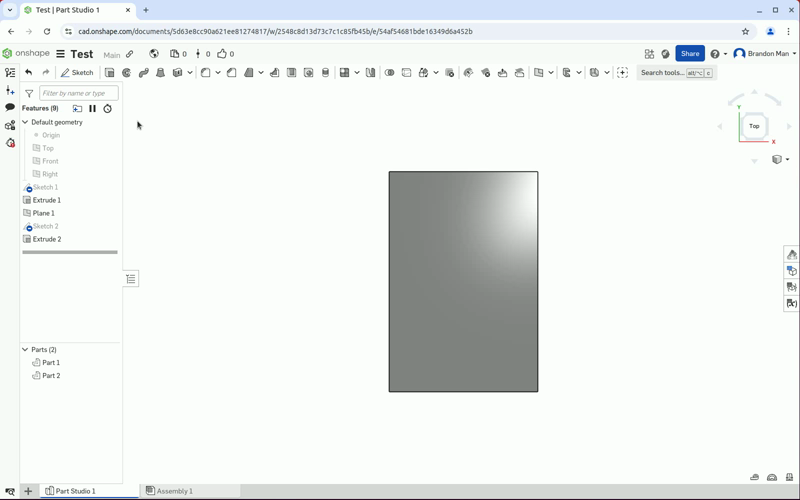
key(shift+h)
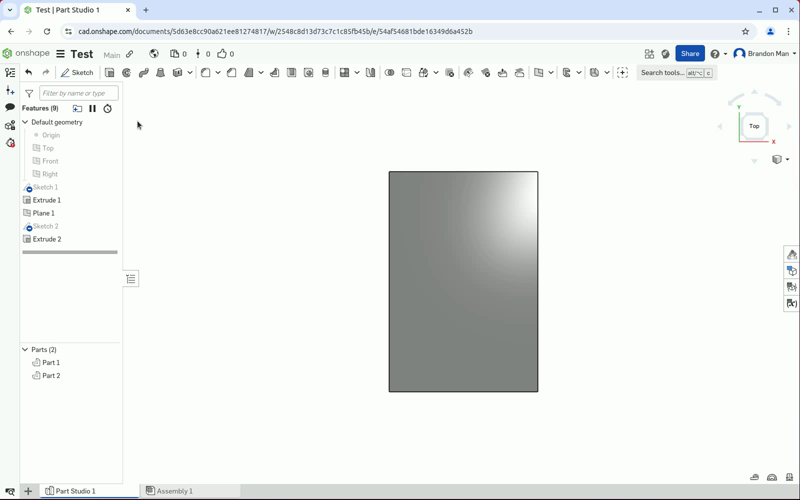
mouse_move(73, 189)
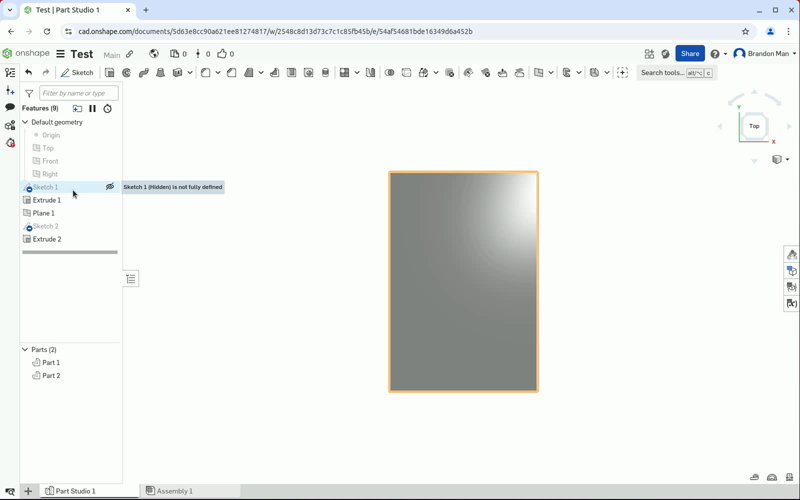
click(73, 189)
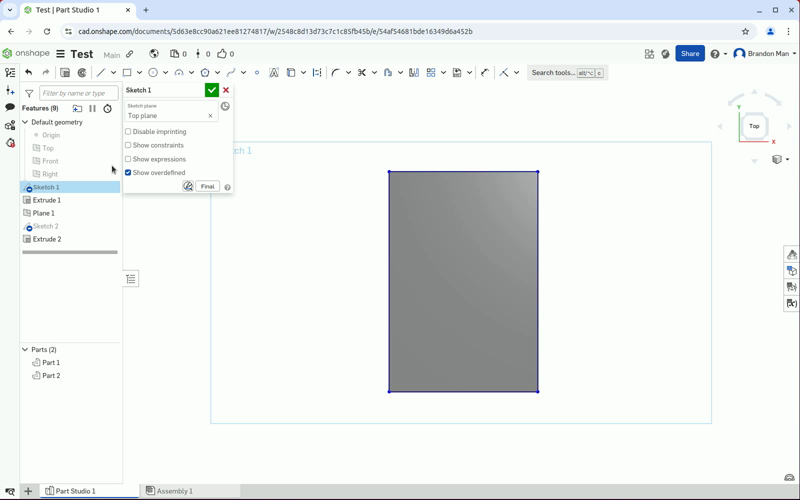
mouse_move(229, 92)
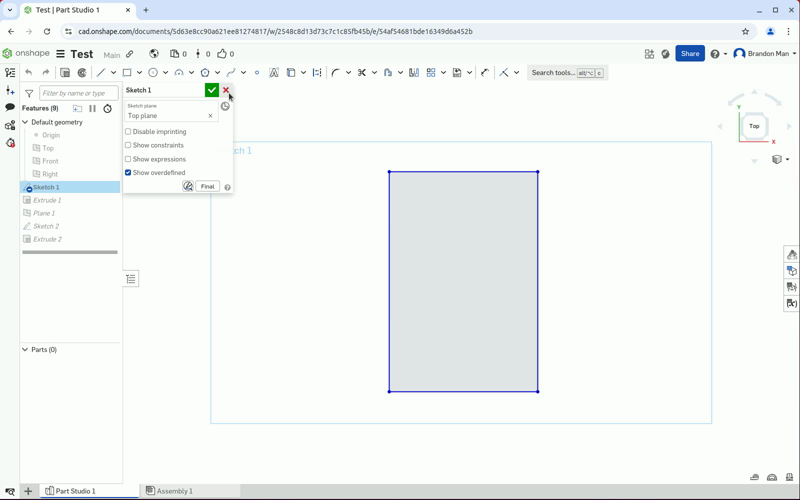
click(229, 92)
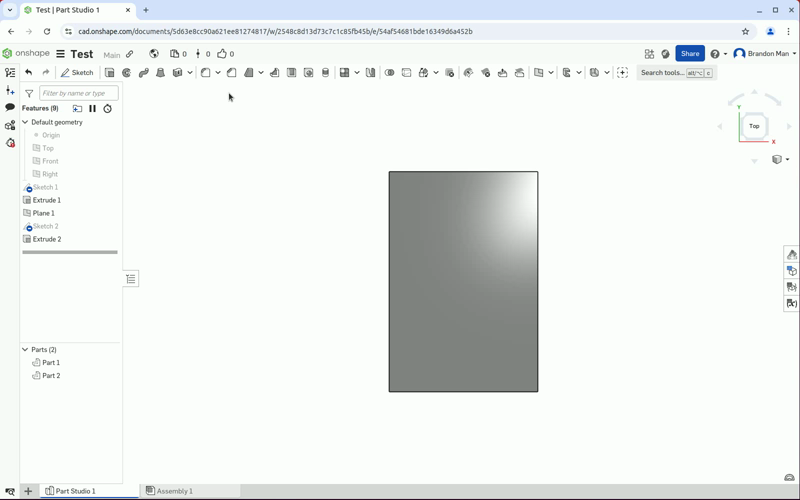
mouse_move(541, 75)
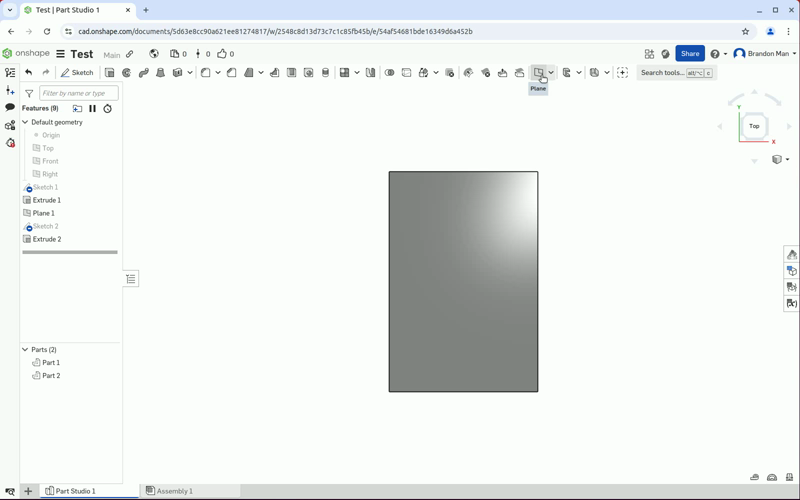
click(541, 75)
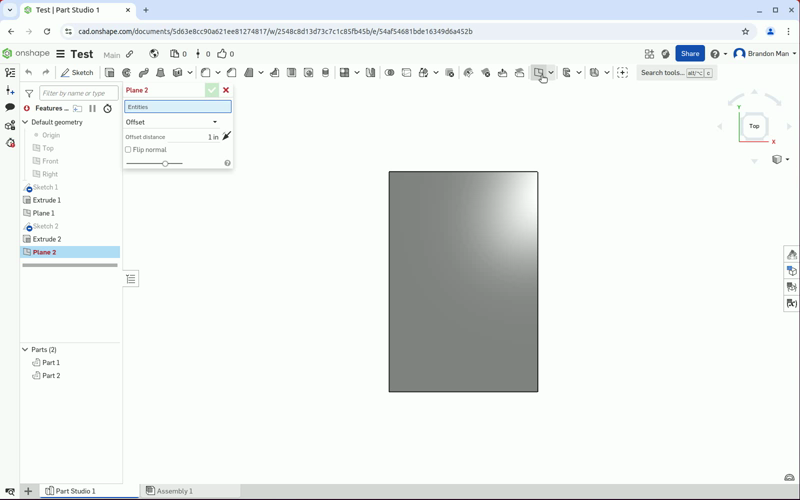
mouse_move(73, 150)
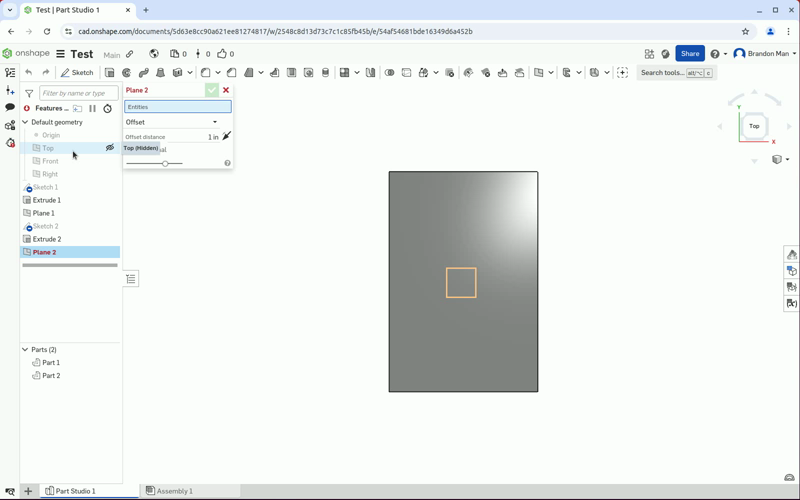
click(73, 150)
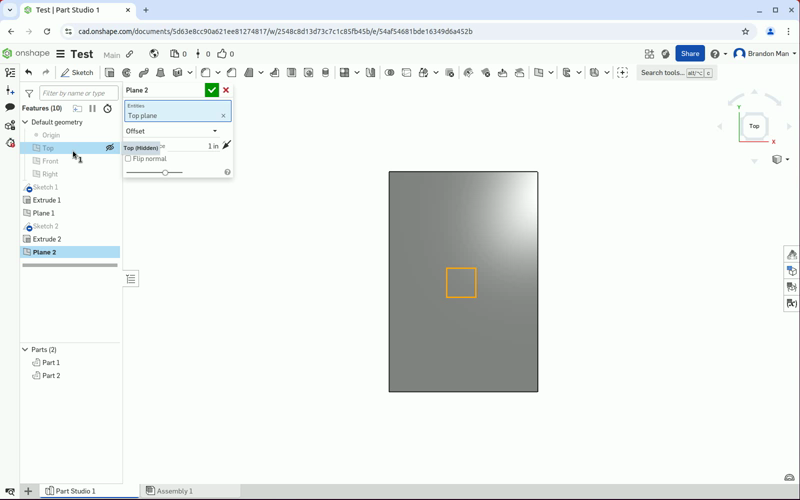
key(tab, 2)
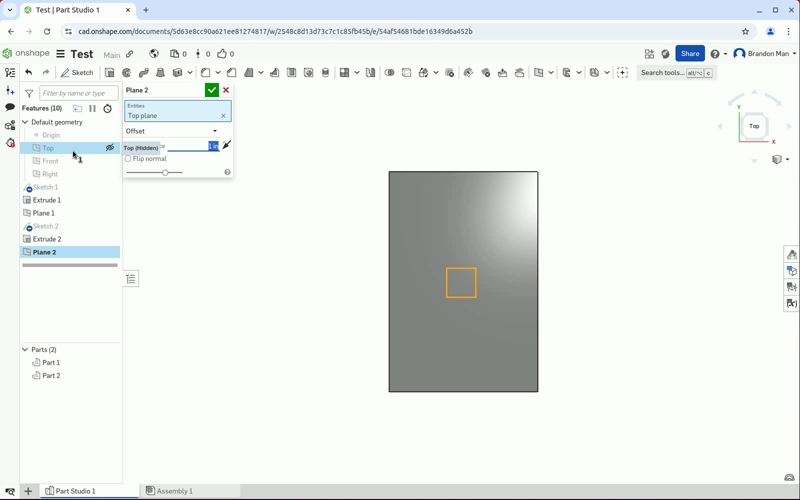
text(16.361)
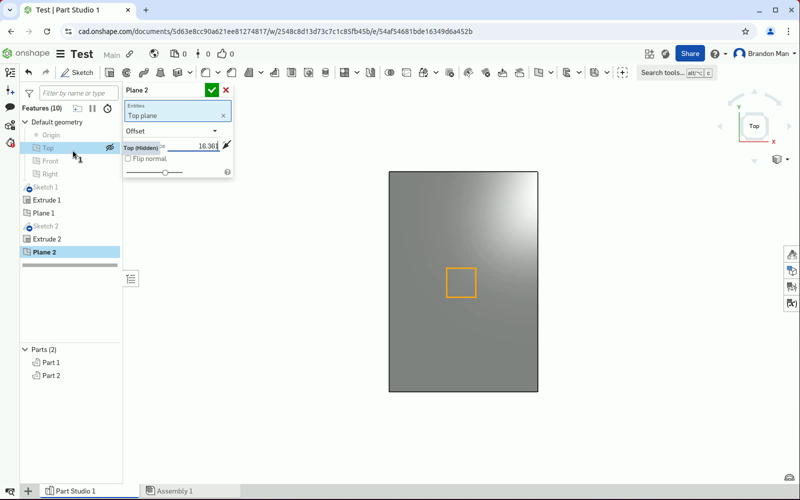
key(enter, 2)
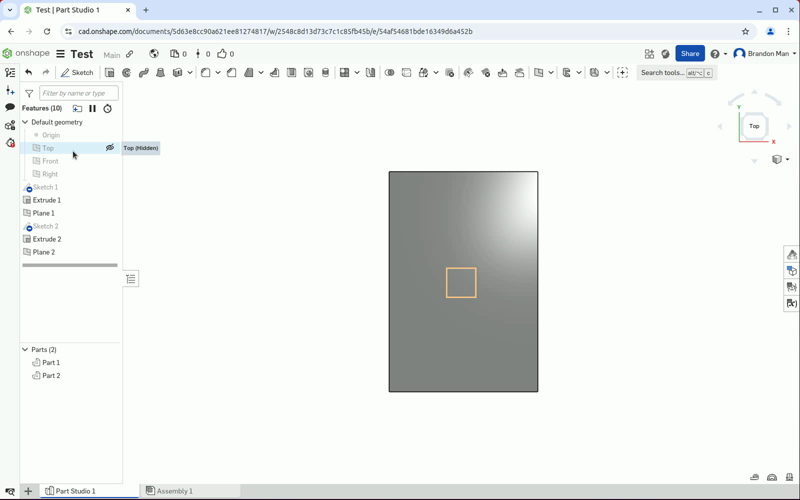
key(shift+s)
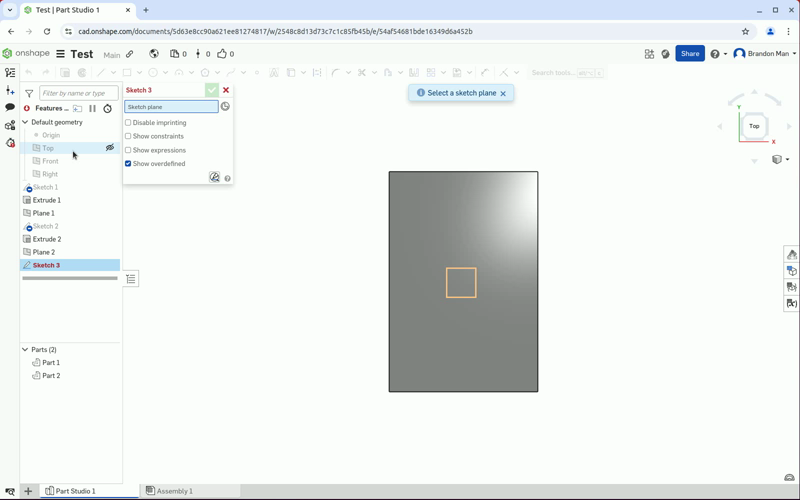
mouse_move(73, 254)
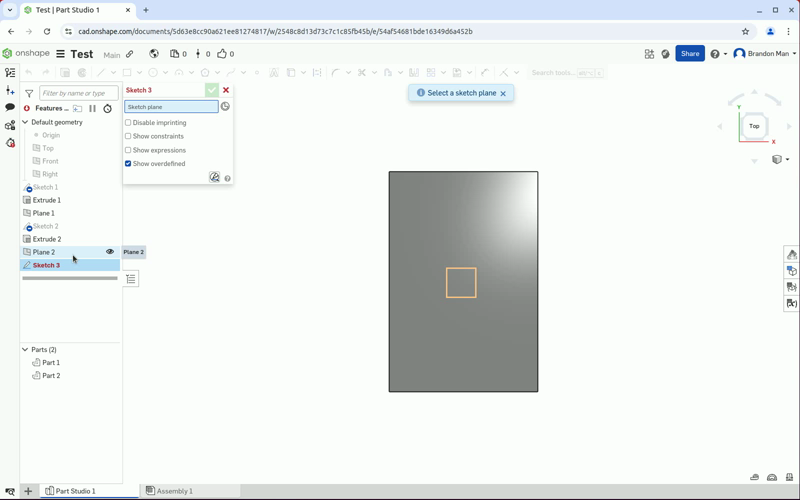
click(73, 254)
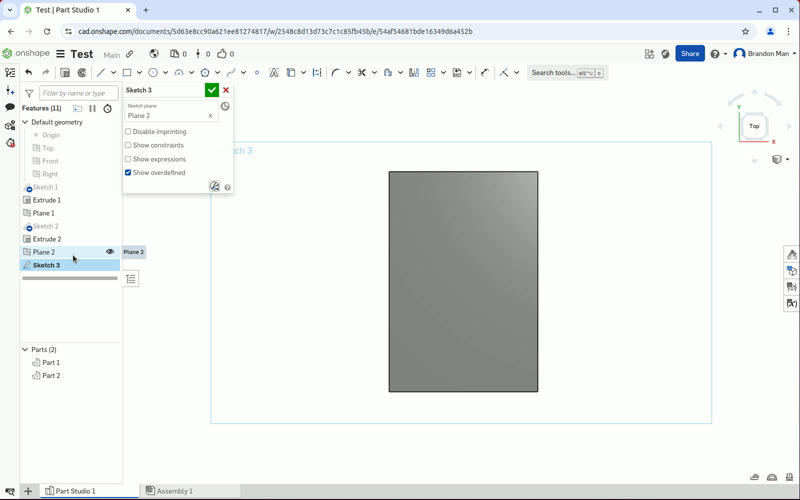
mouse_move(73, 352)
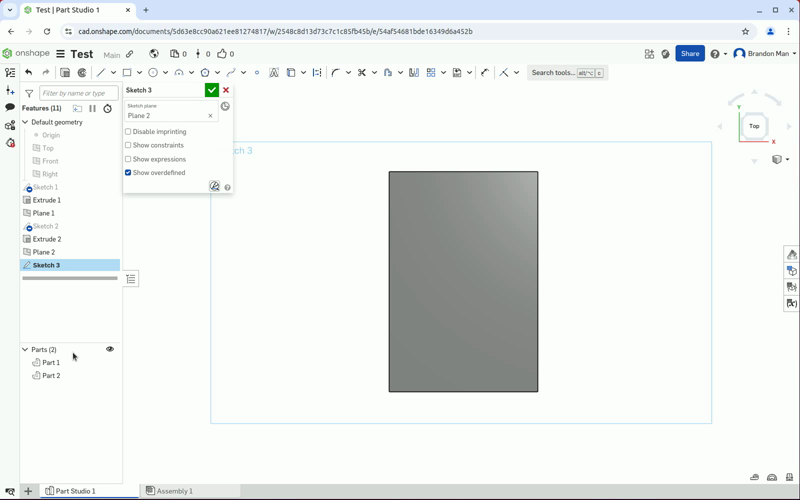
key(y)
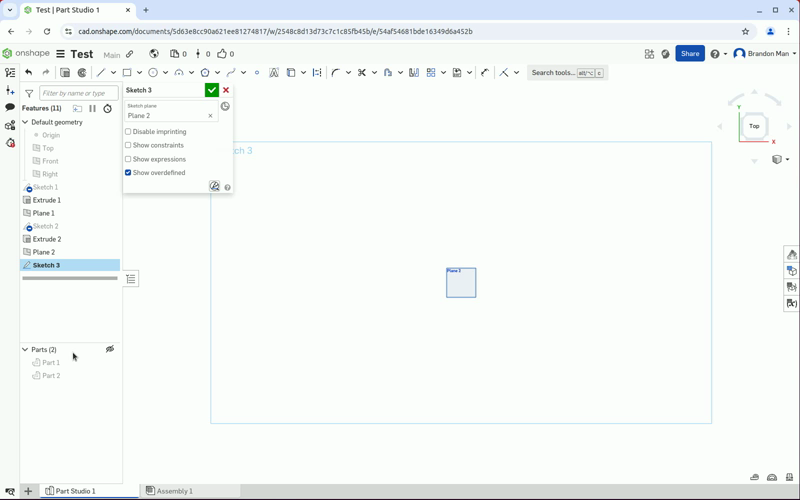
key(l)
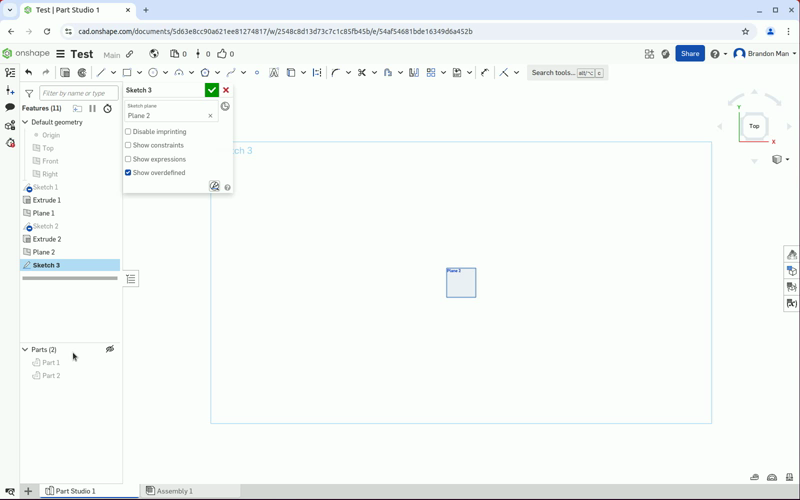
key_down(shift)
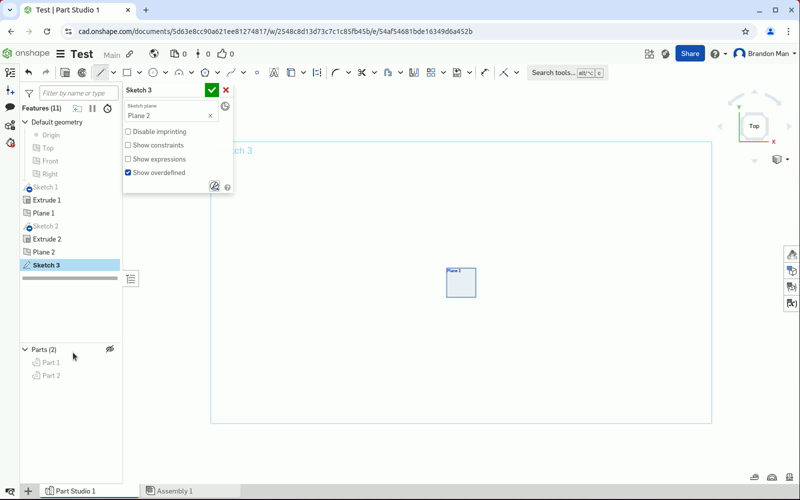
mouse_move(441, 230)
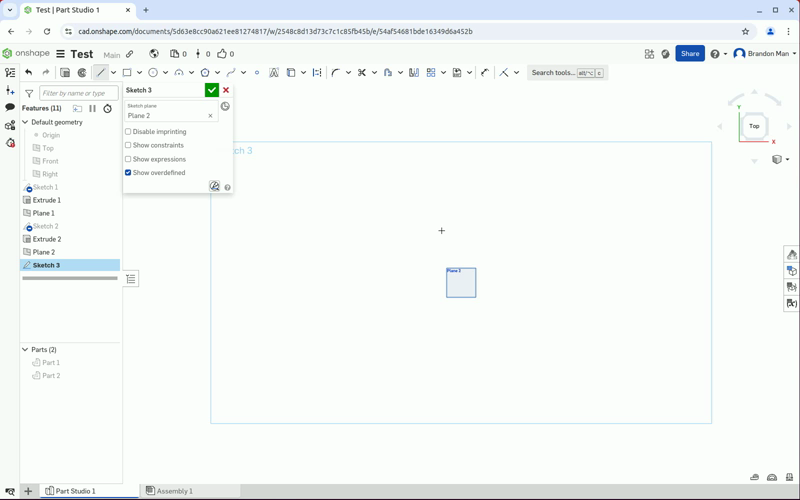
click(441, 230)
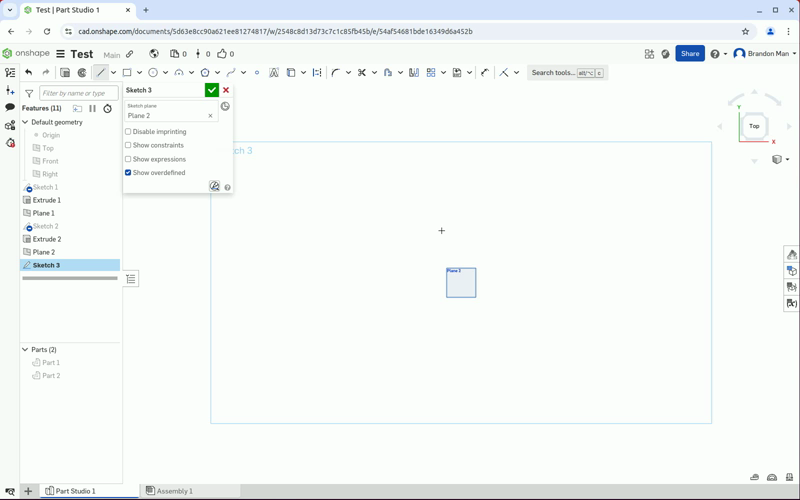
key_up(shift)
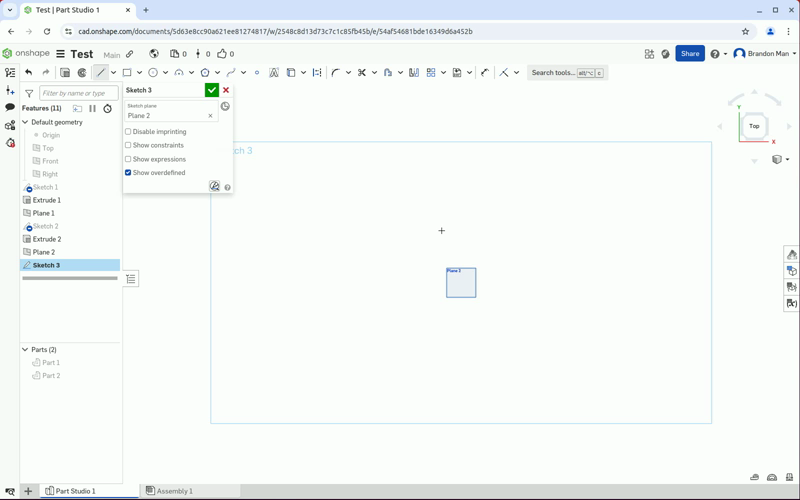
key_down(shift)
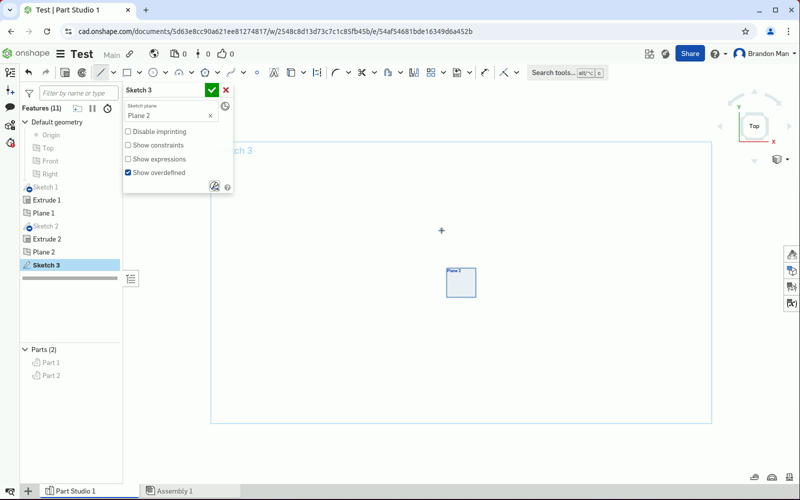
mouse_move(471, 230)
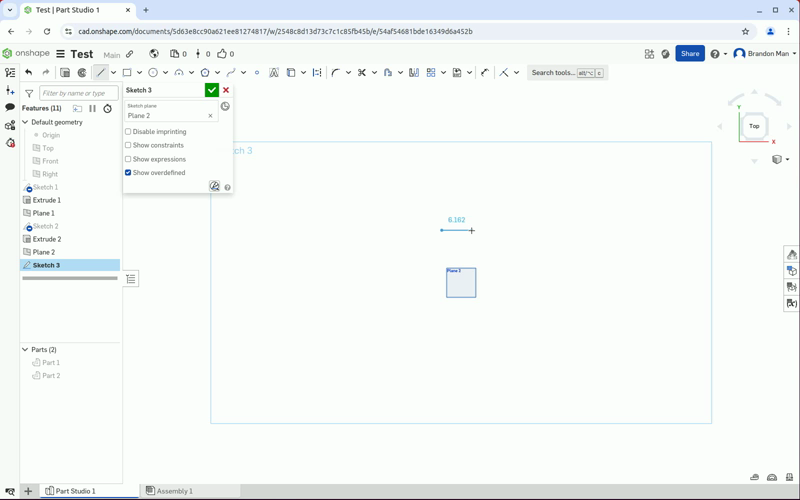
mouse_move(480, 230)
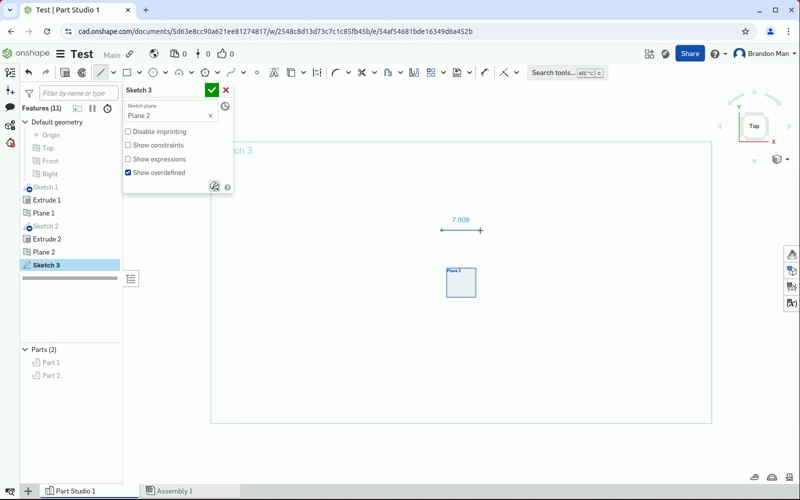
click(480, 230)
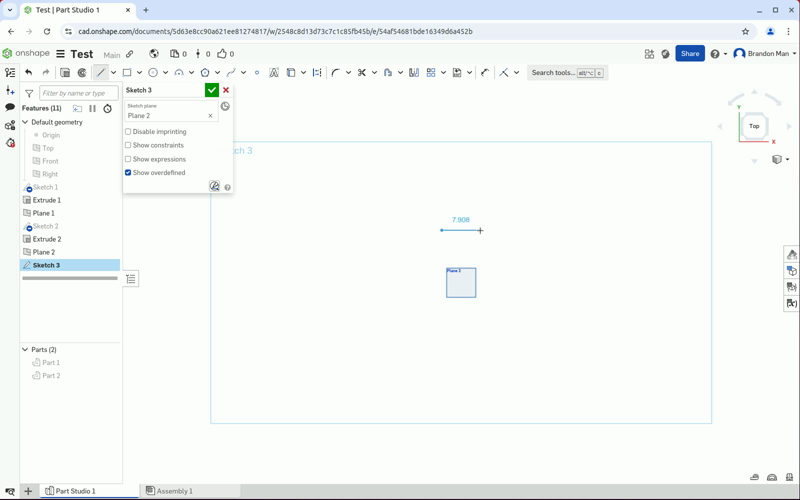
key_up(shift)
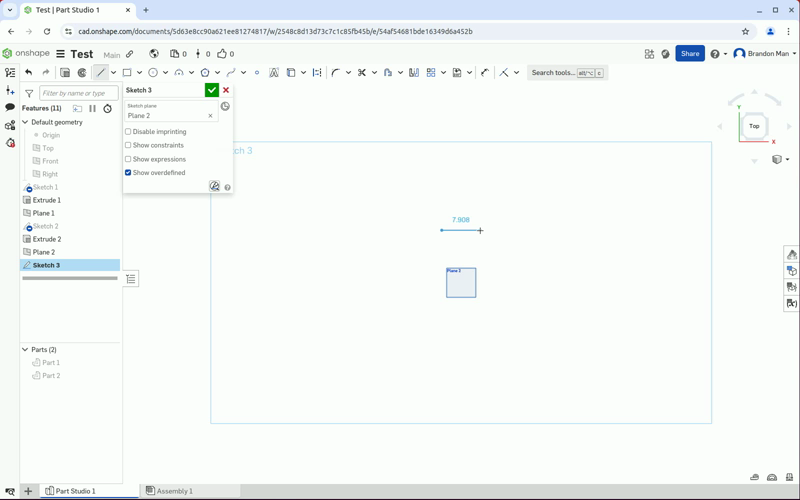
key_down(shift)
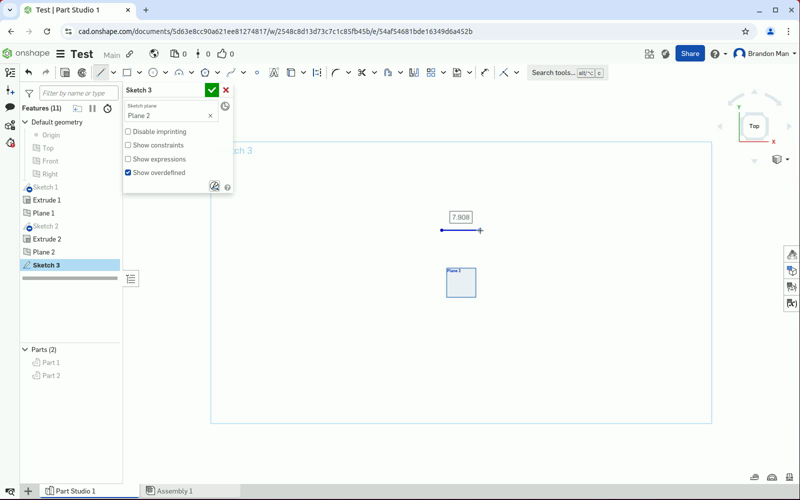
mouse_move(510, 230)
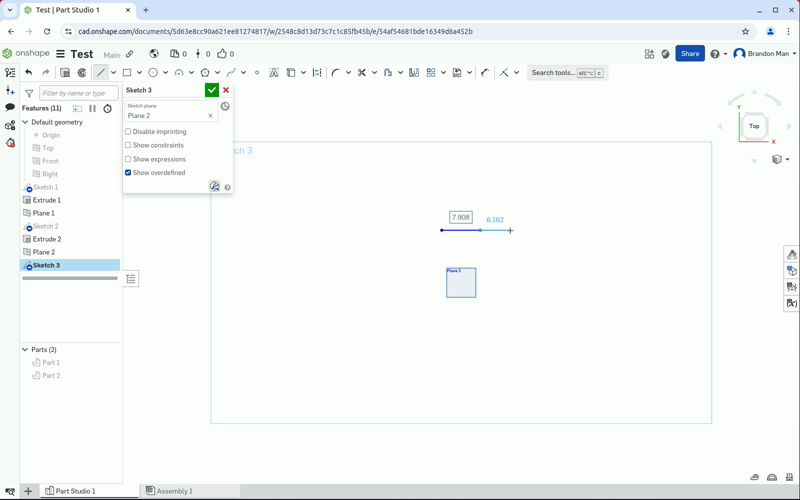
mouse_move(480, 216)
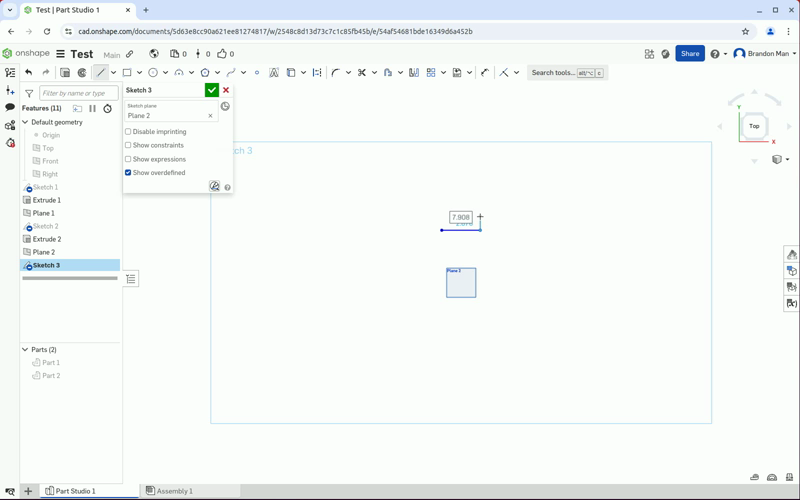
click(480, 216)
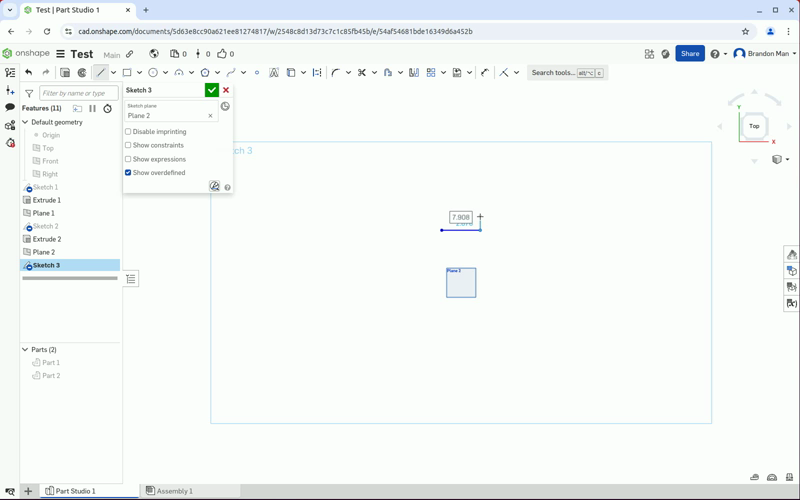
key_up(shift)
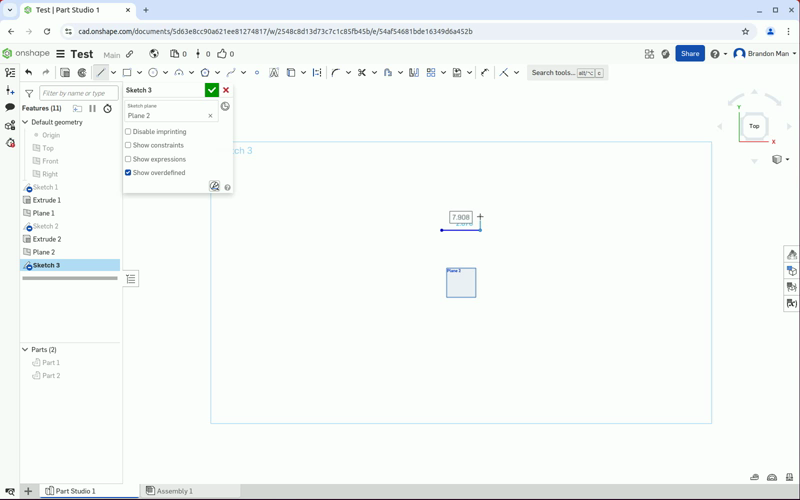
key_down(shift)
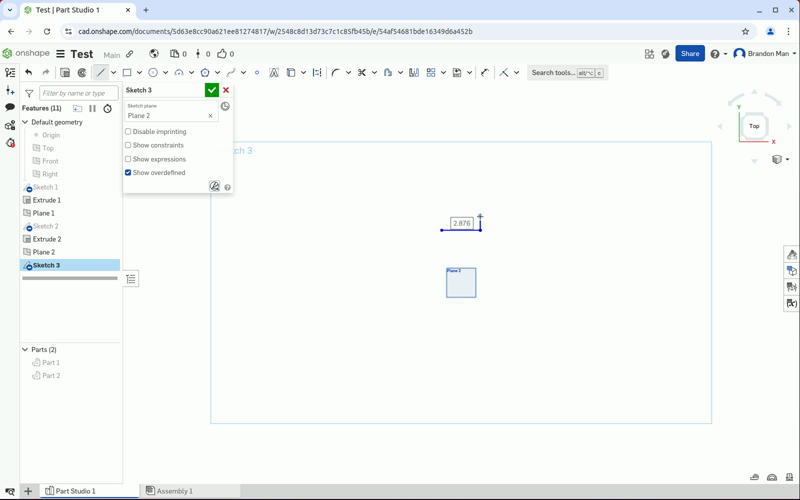
mouse_move(510, 216)
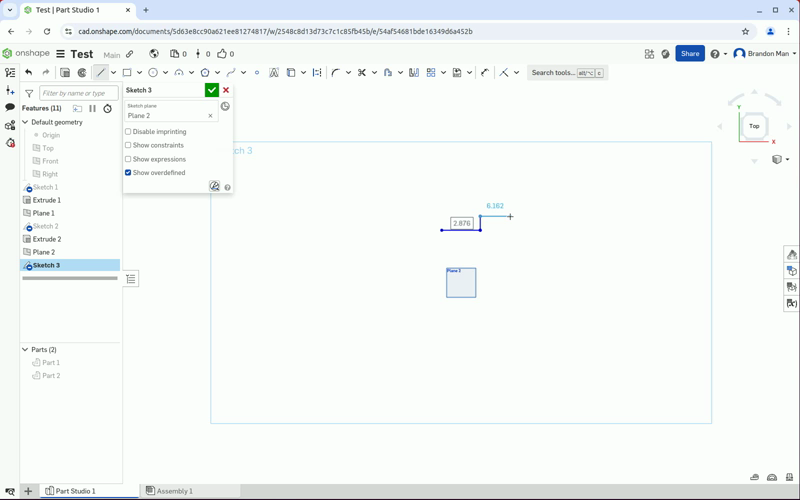
mouse_move(441, 216)
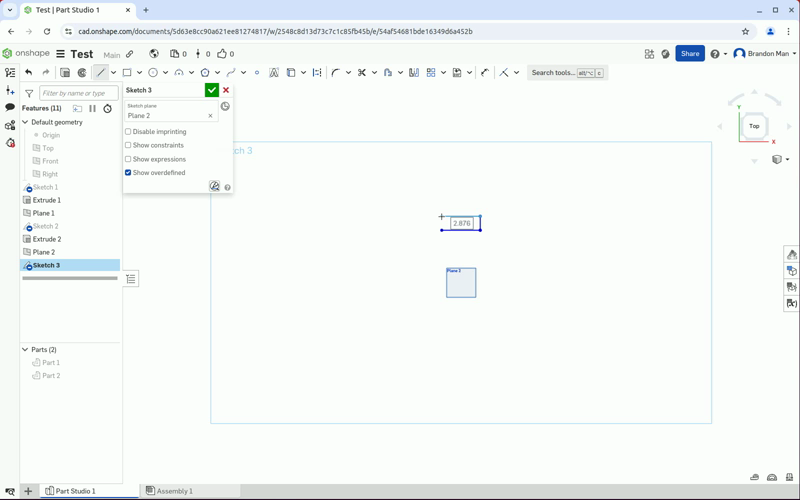
click(441, 216)
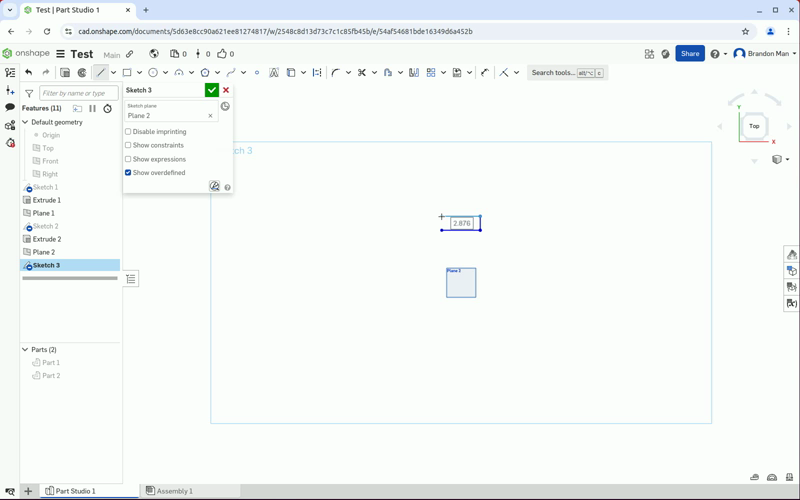
key_up(shift)
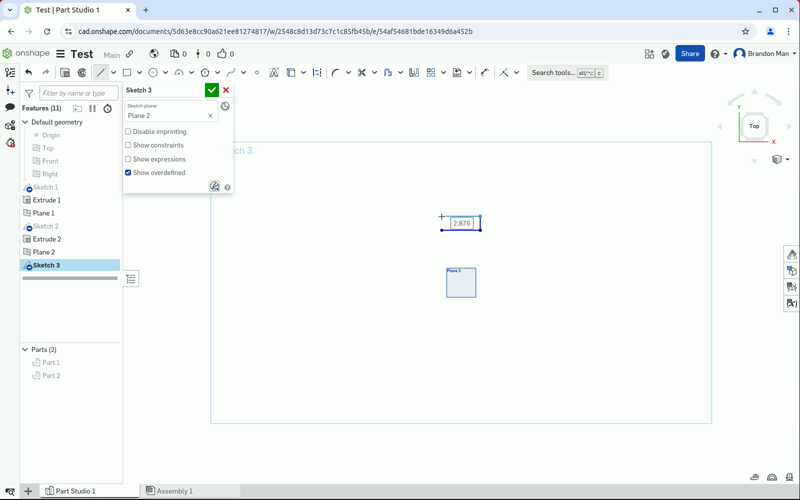
mouse_move(471, 216)
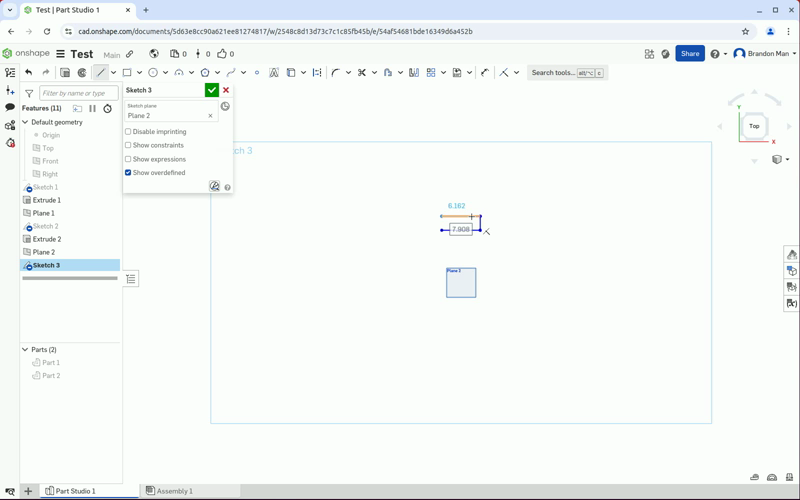
key_down(shift)
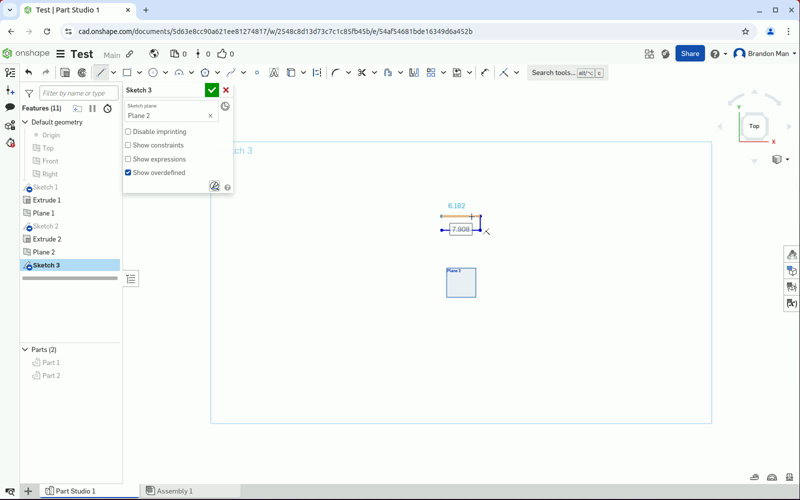
mouse_move(441, 230)
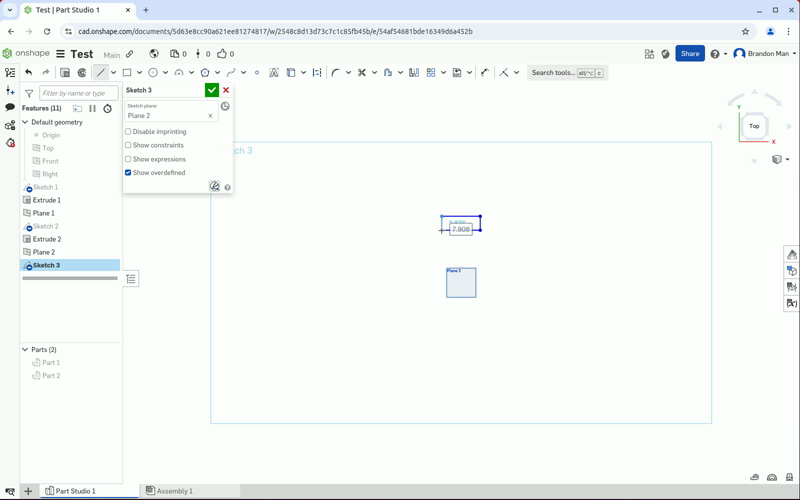
key_up(shift)
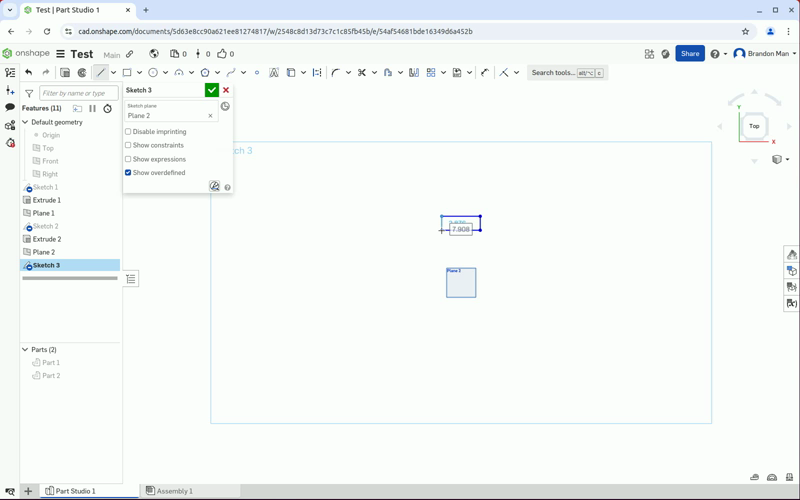
click(441, 230)
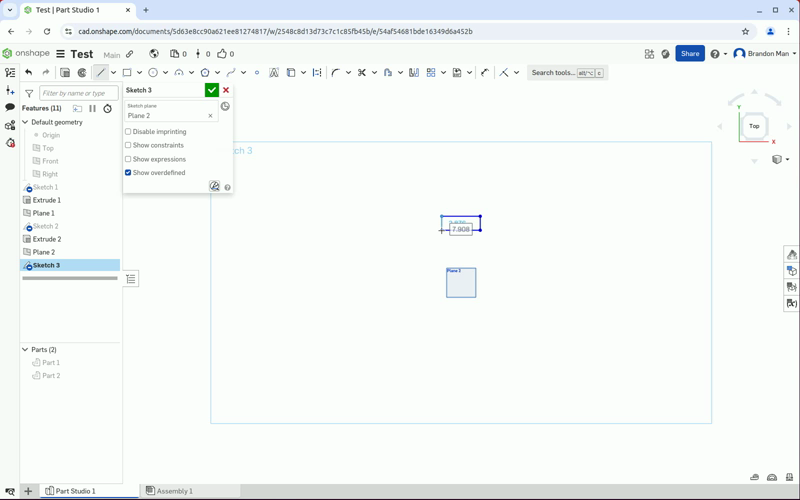
key(esc)
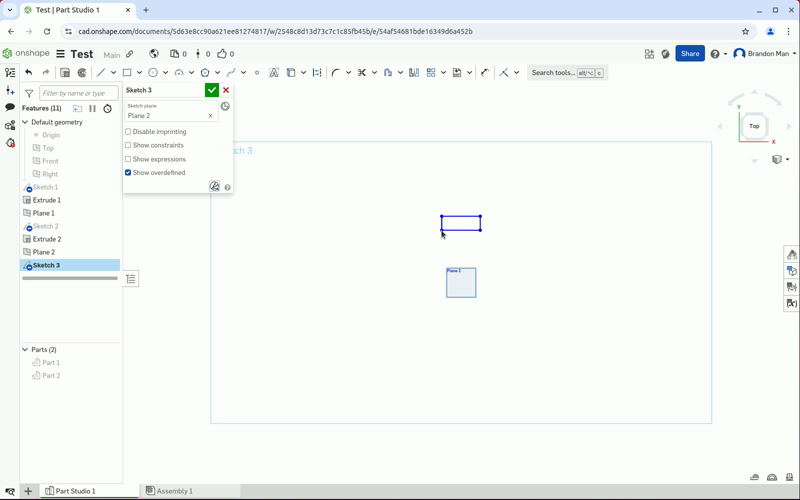
mouse_move(462, 226)
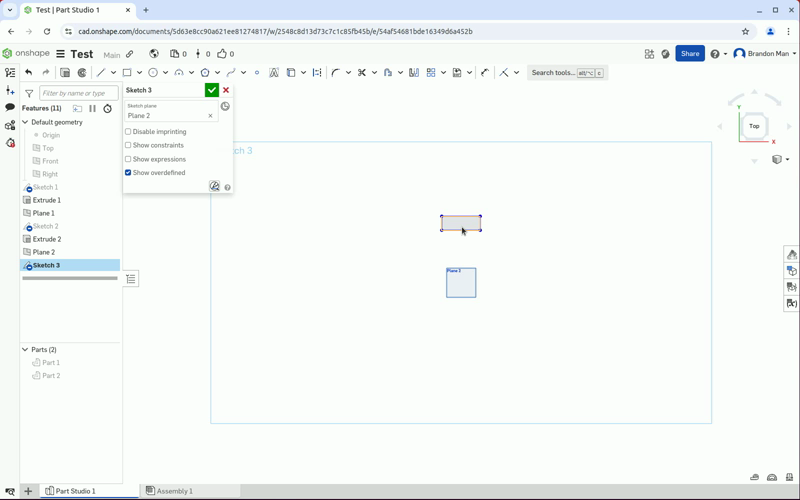
scroll(6)
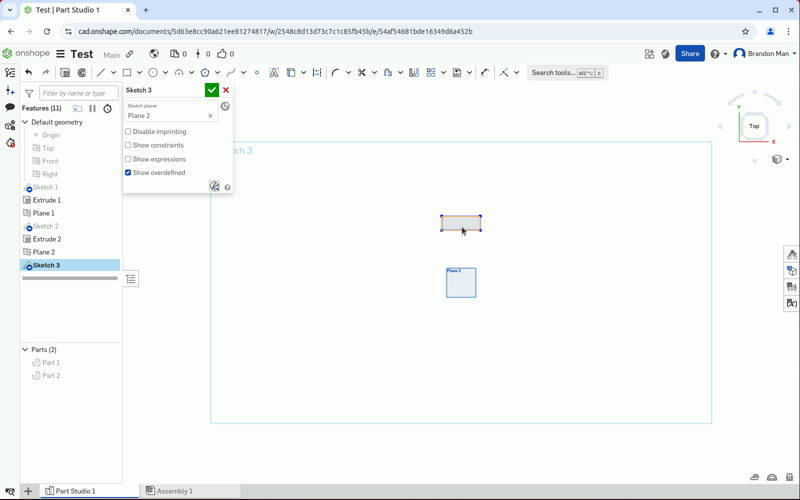
scroll(6)
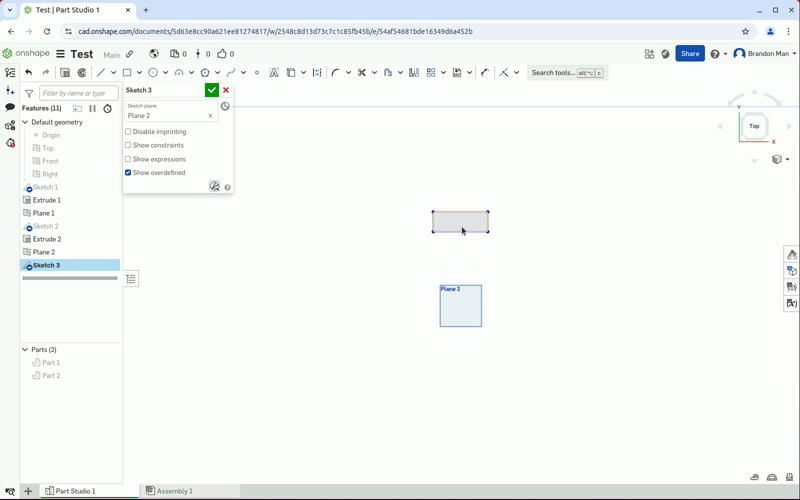
scroll(6)
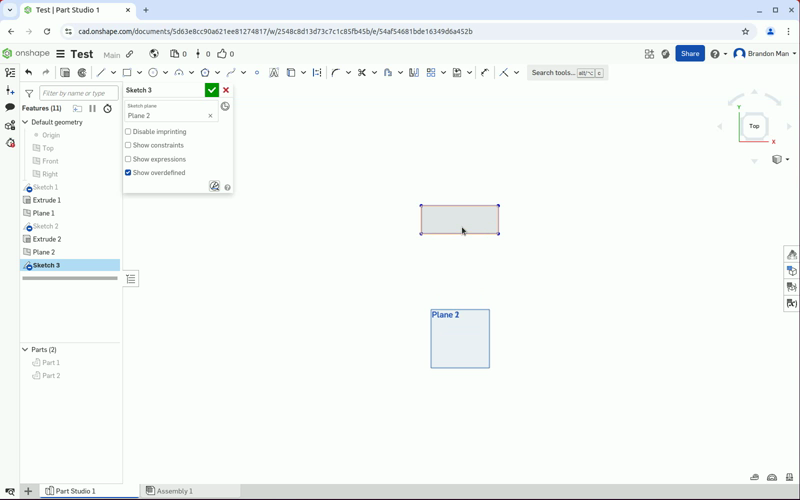
scroll(6)
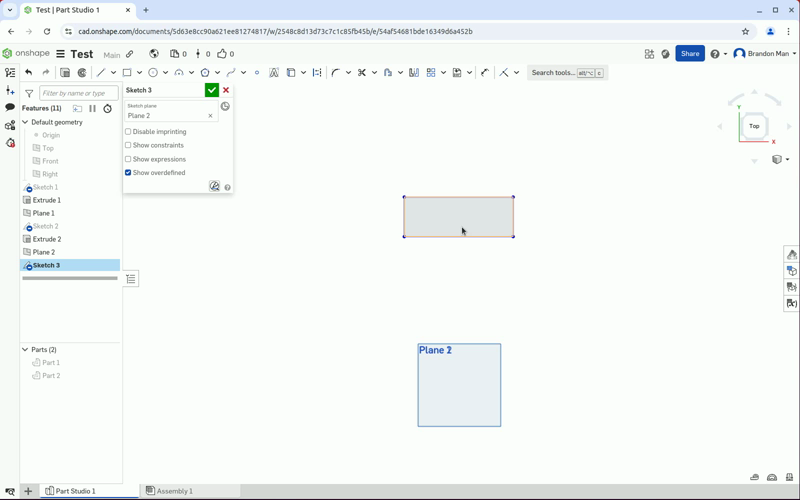
scroll(6)
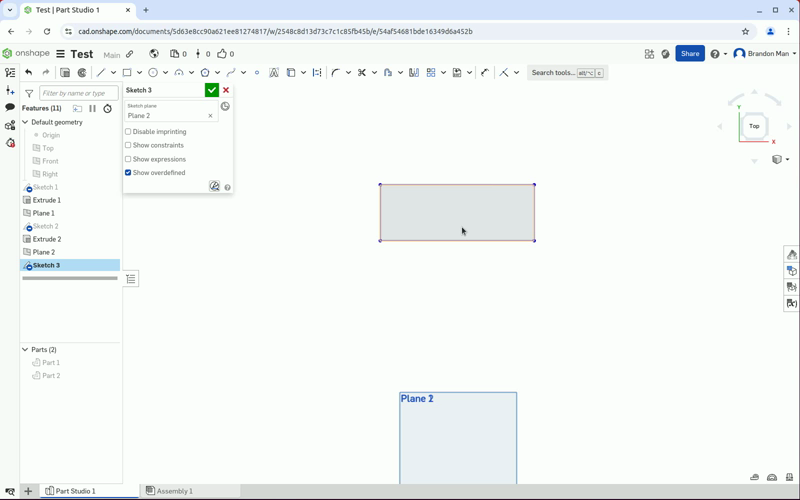
scroll(6)
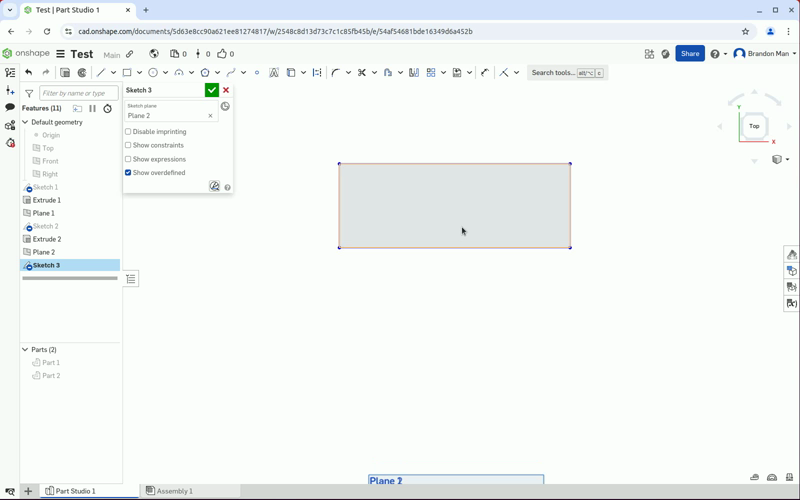
scroll(6)
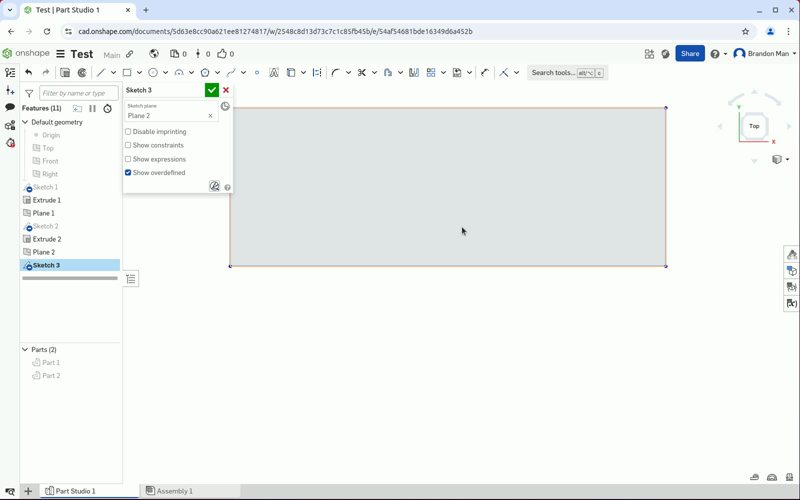
click(462, 226)
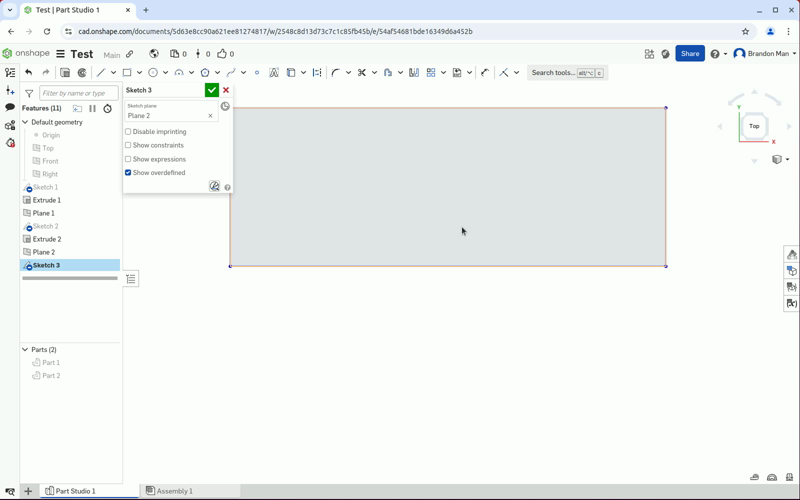
scroll(-6)
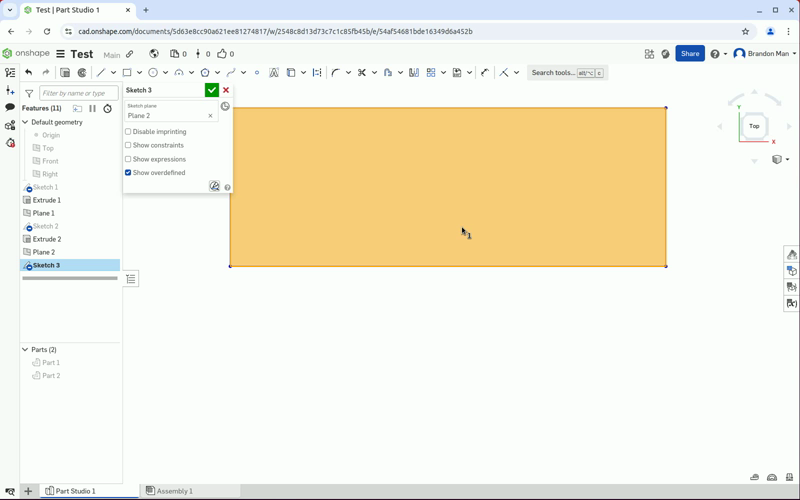
scroll(-6)
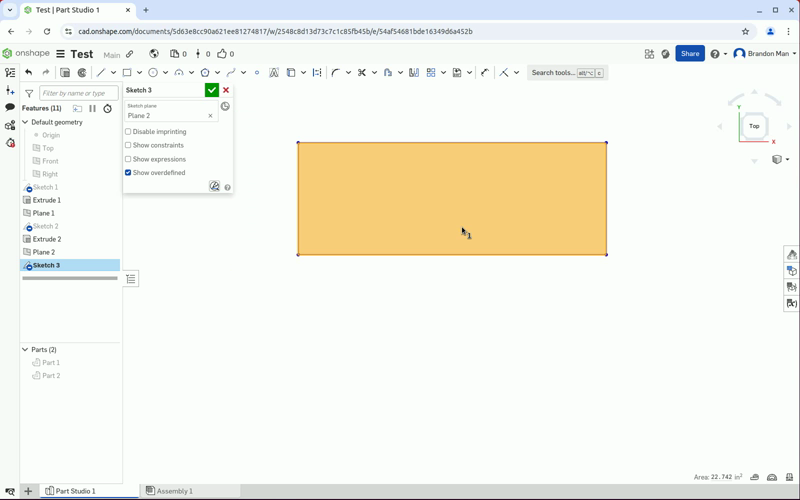
scroll(-6)
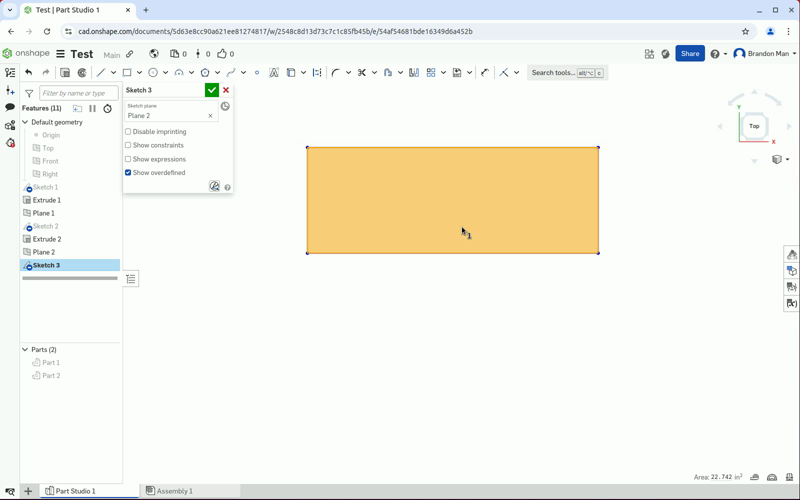
scroll(-6)
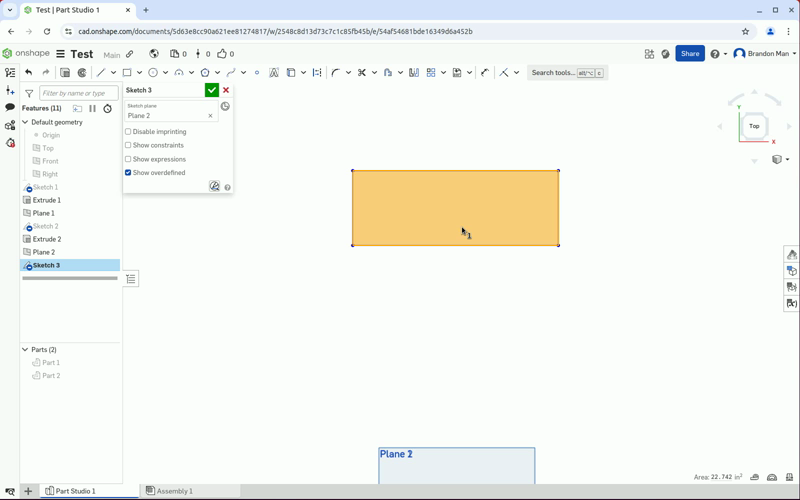
scroll(-6)
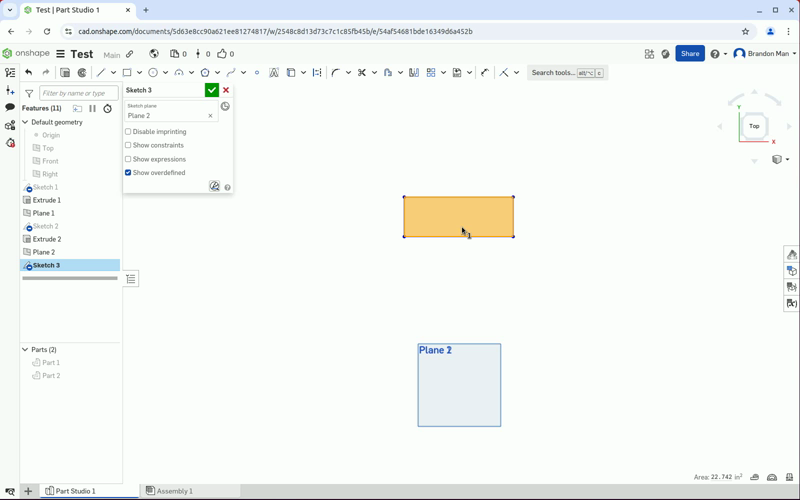
scroll(-6)
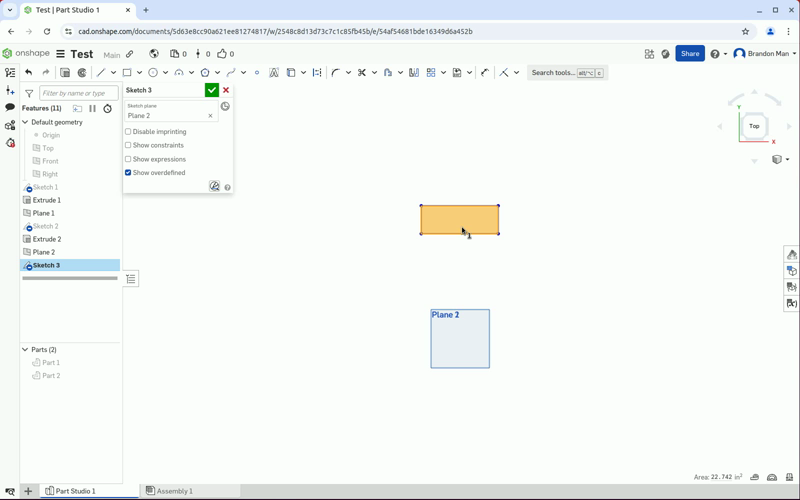
scroll(-6)
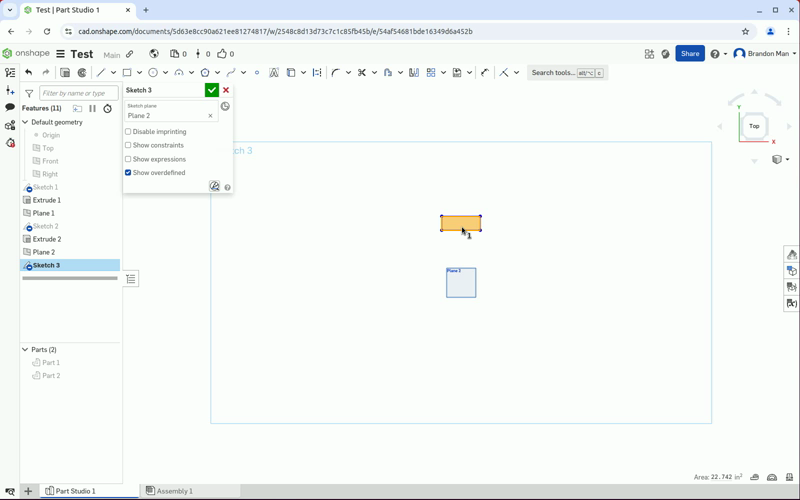
mouse_move(73, 352)
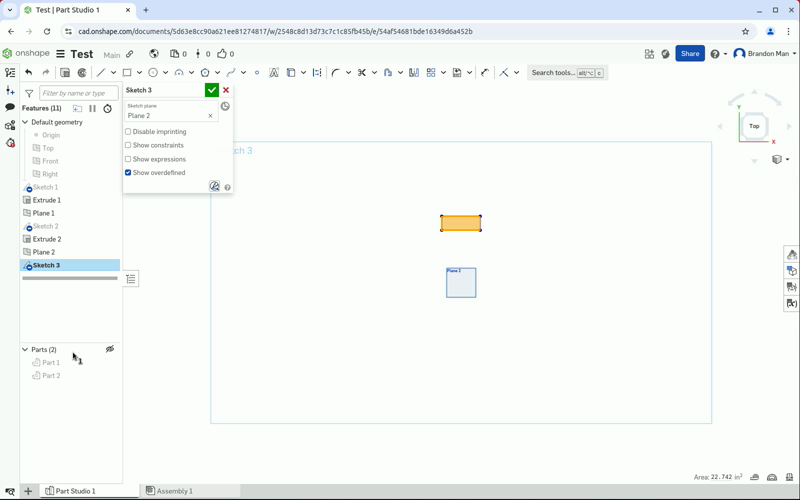
key(shift+y)
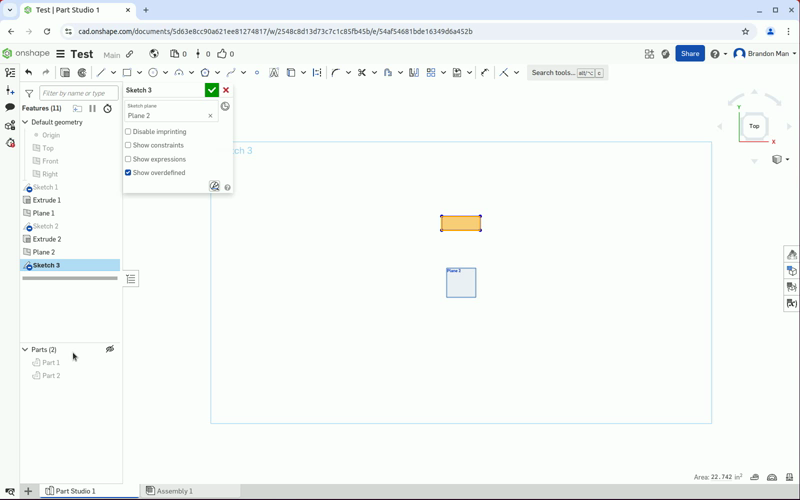
key(shift+e)
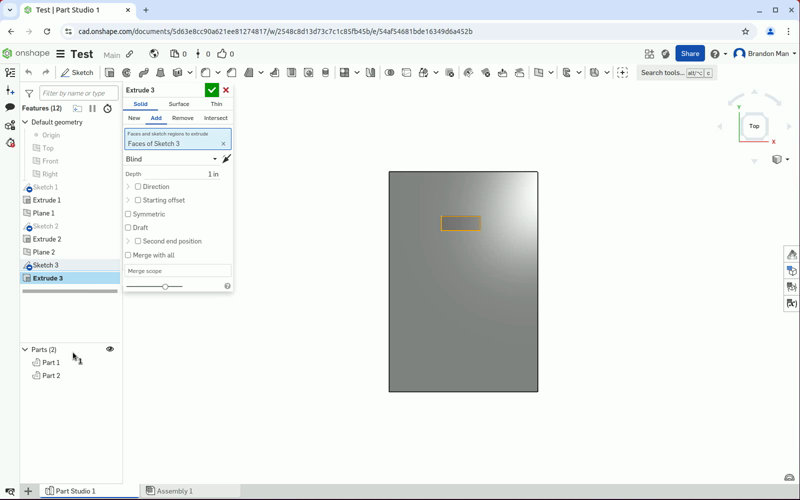
mouse_move(143, 106)
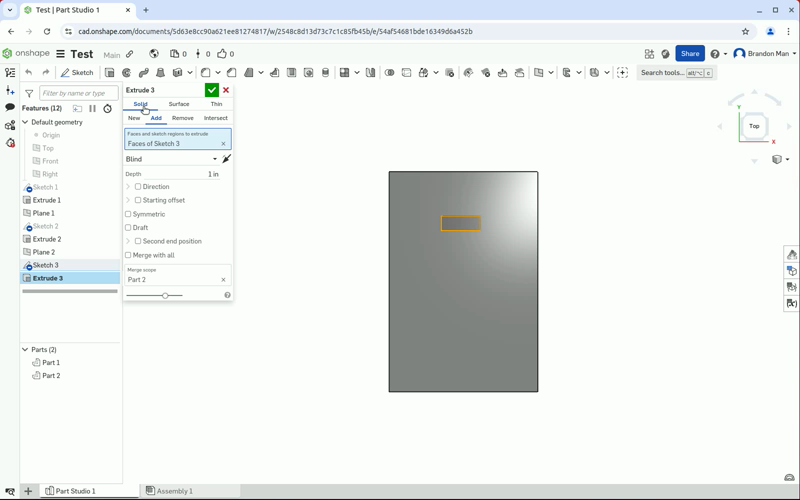
click(143, 106)
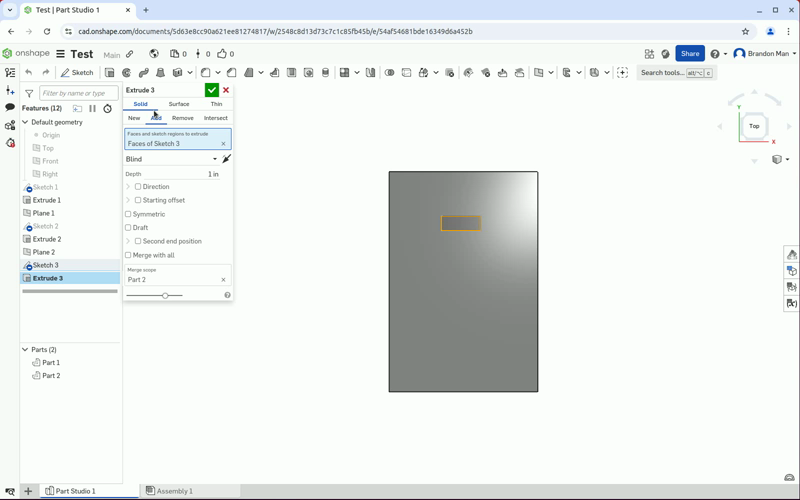
mouse_move(186, 120)
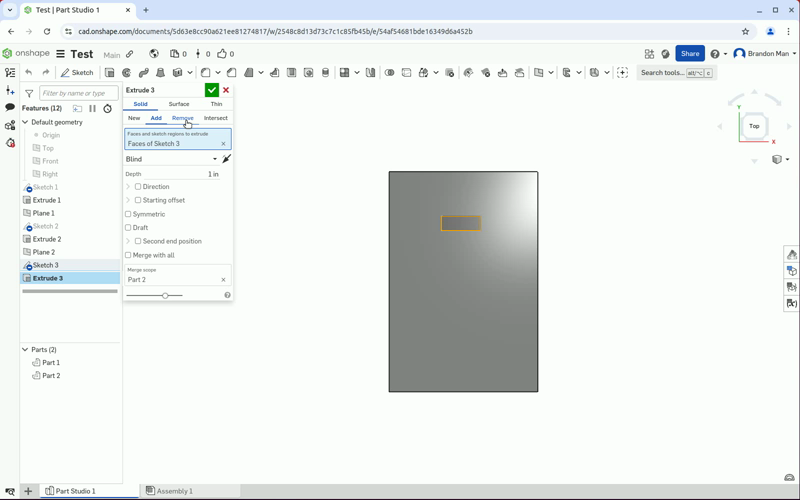
click(186, 120)
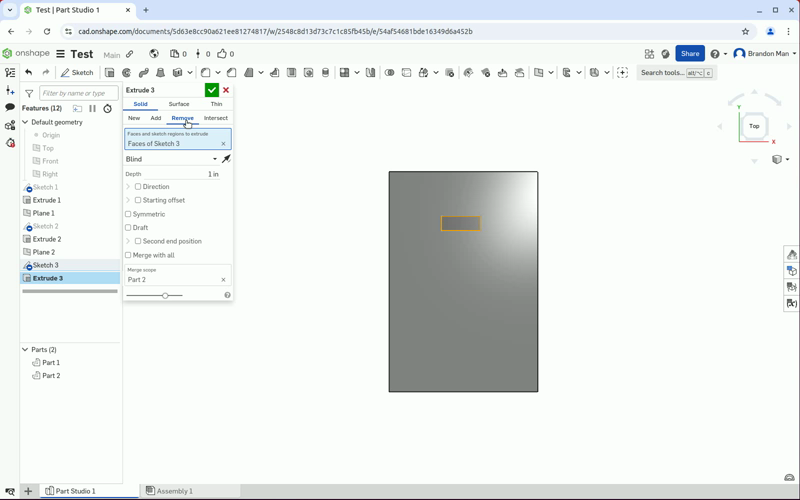
key(tab, 4)
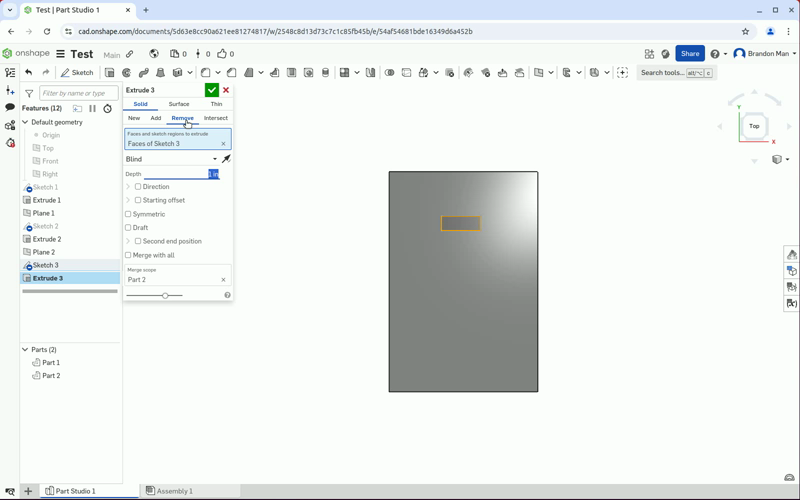
text(4.814)
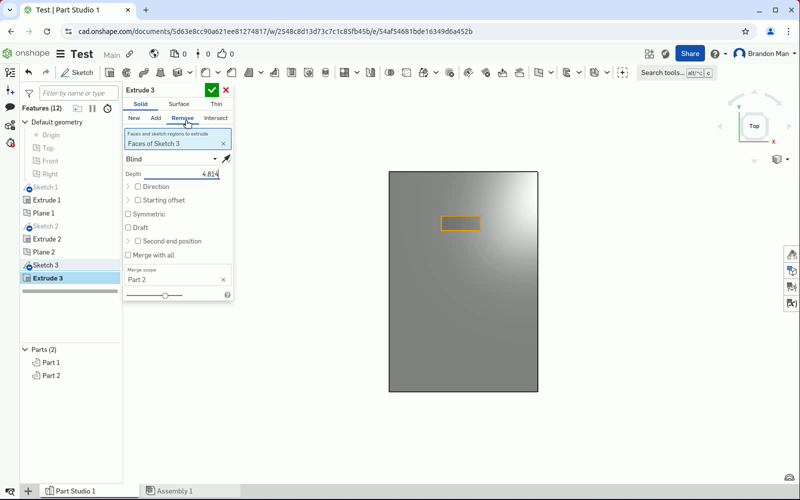
key(tab, 6)
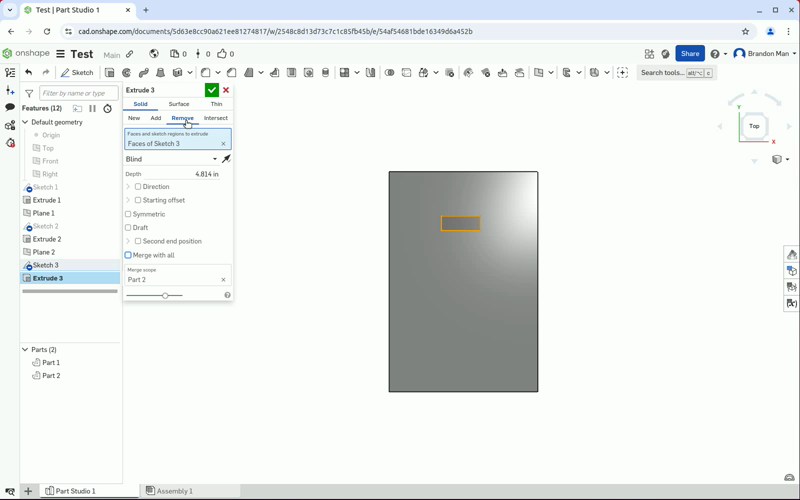
key(space)
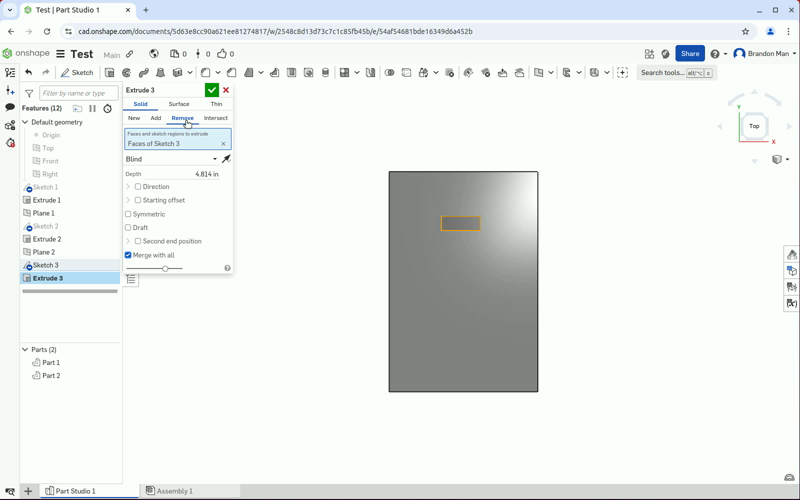
key(enter)
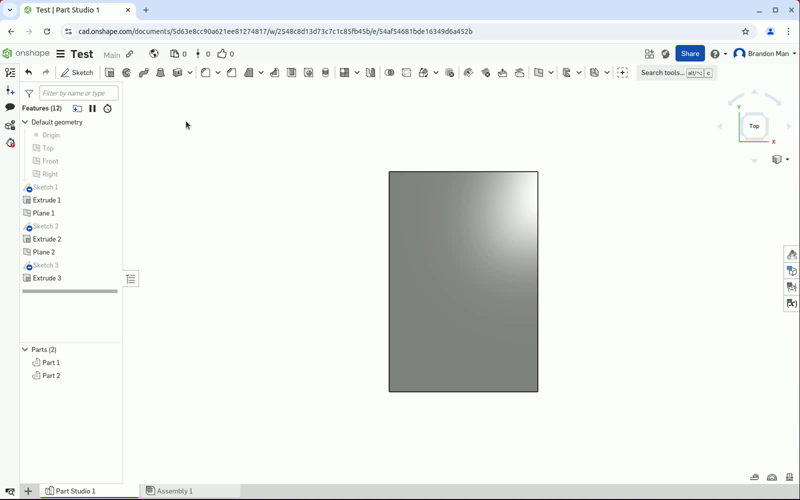
key(shift+h)
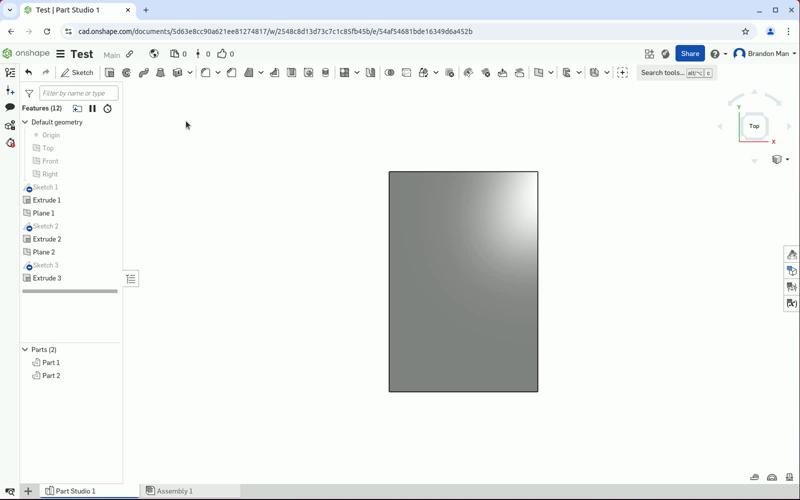
key(shift+h)
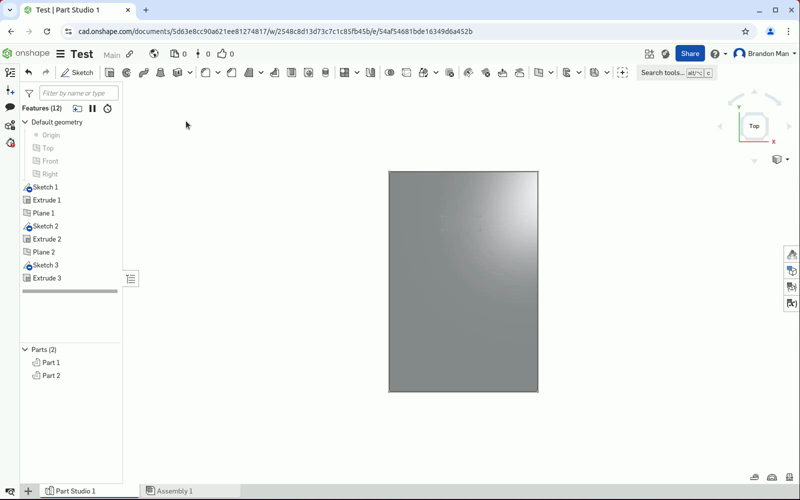
key(shift+7)
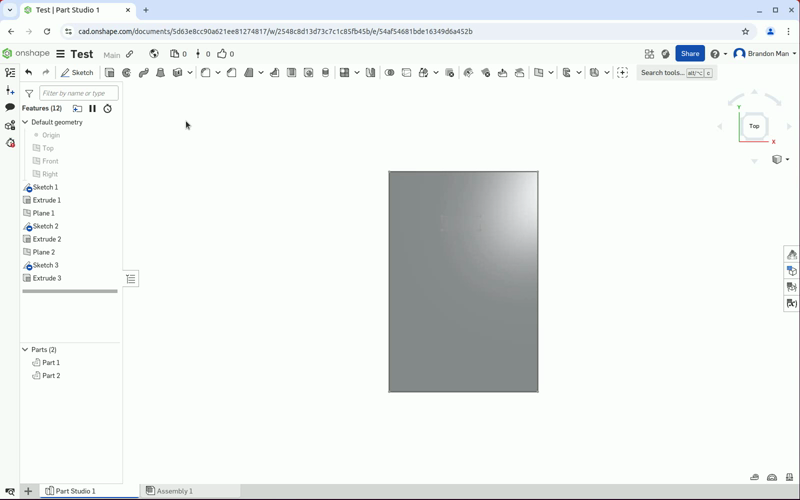
key(up, 3)
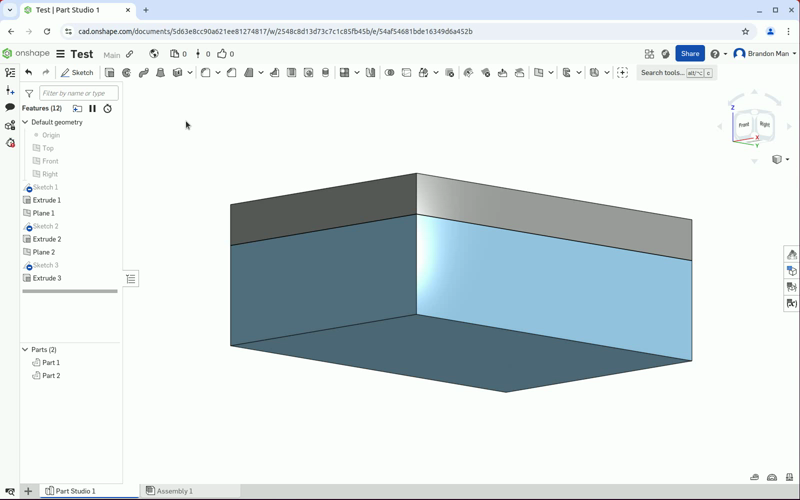
key(left, 3)
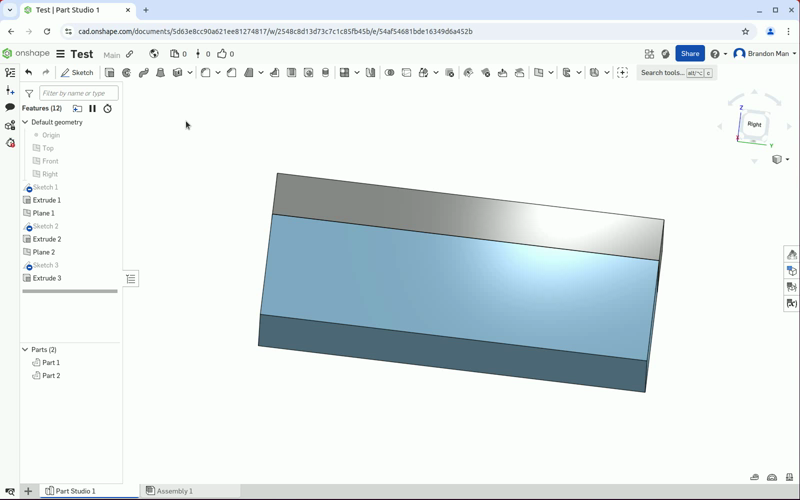
key(right, 3)
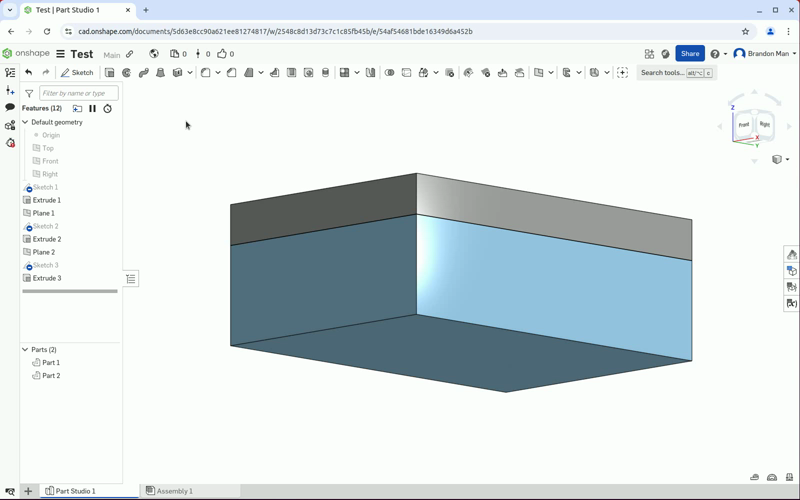
key(down, 3)
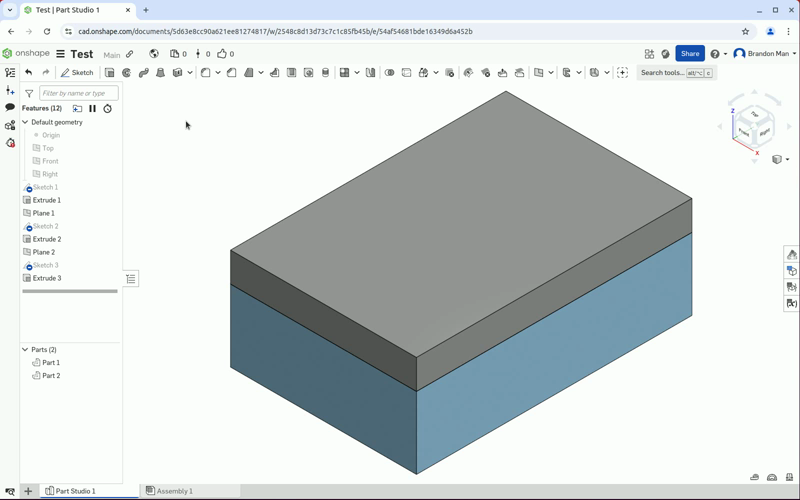
mouse_move(73, 189)
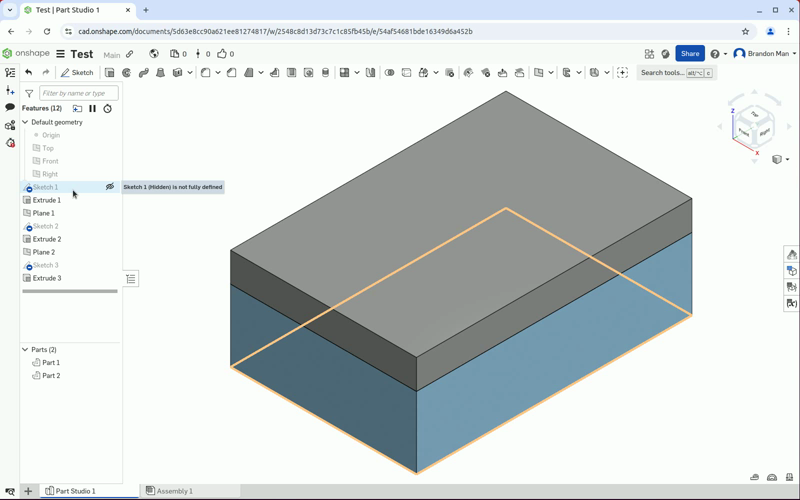
click(73, 189)